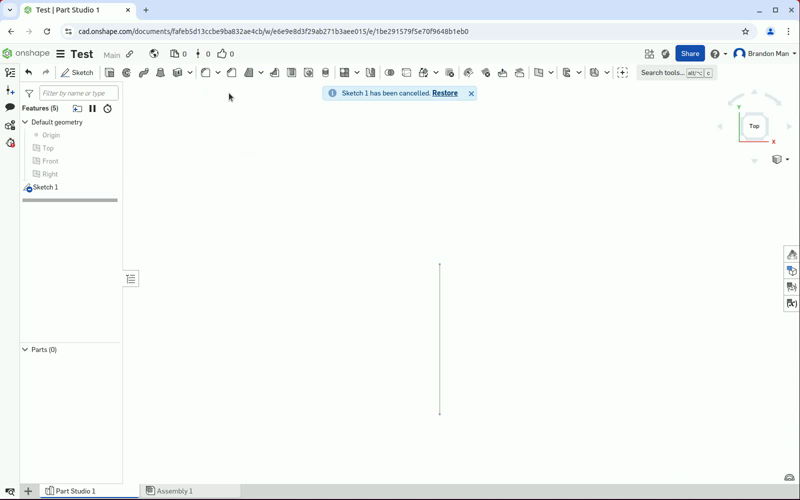
key(shift+h)
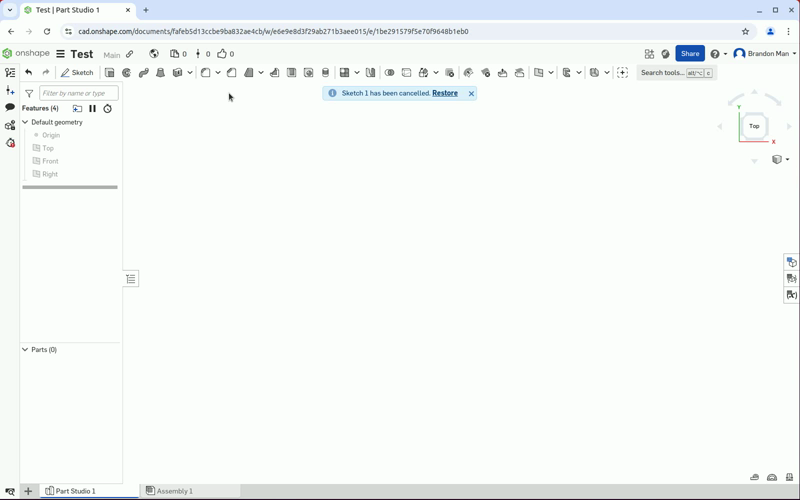
mouse_move(73, 352)
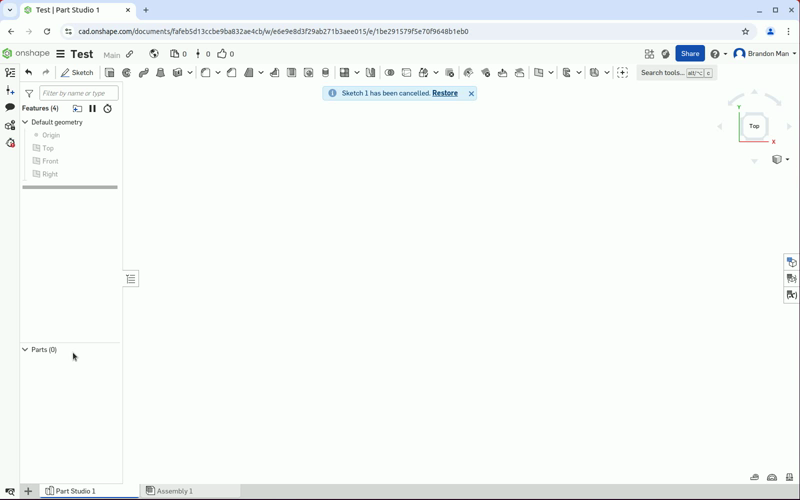
key(y)
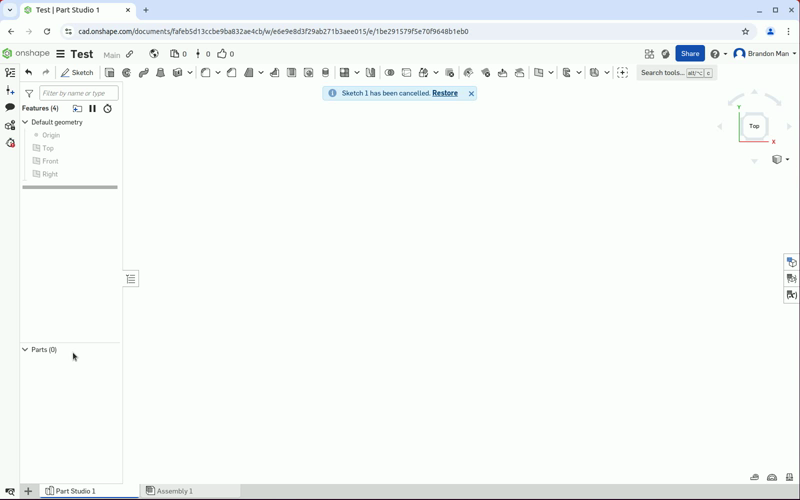
key(shift+p)
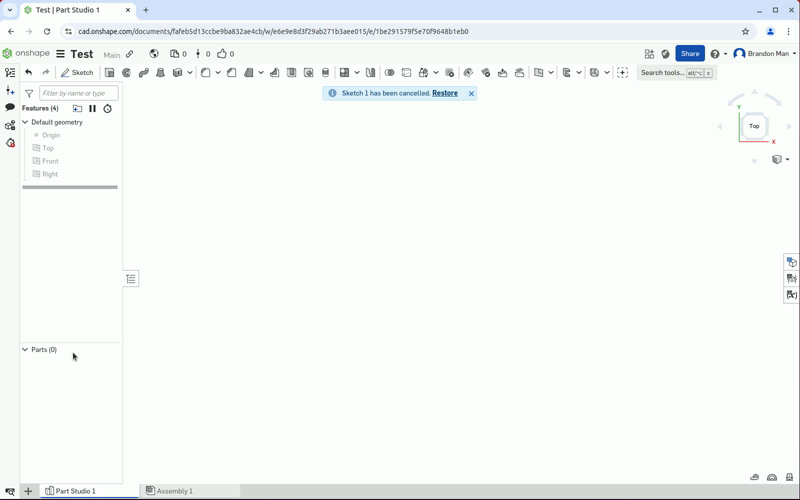
key(space)
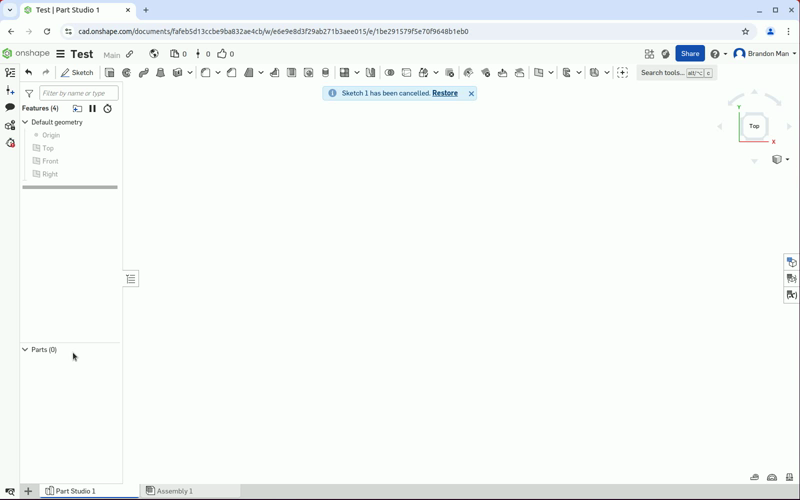
key_down(shift)
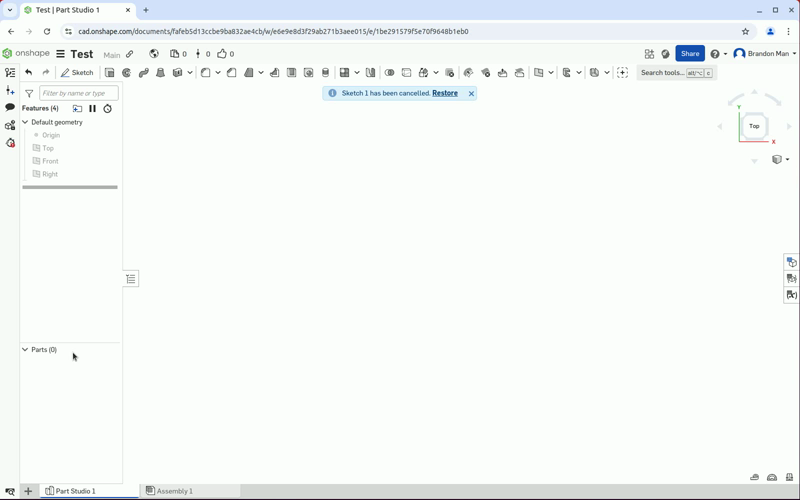
key(up)
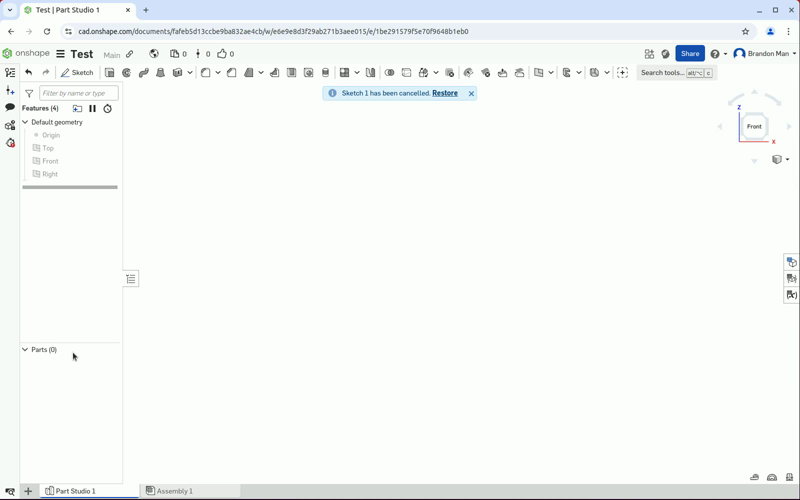
key_up(shift)
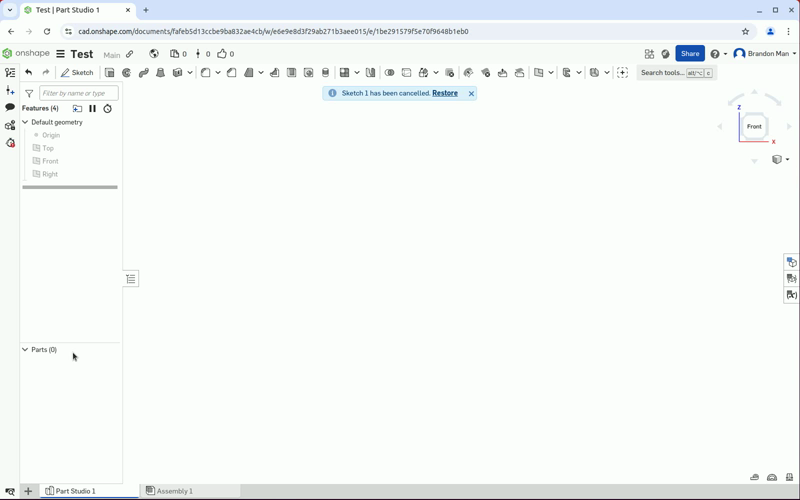
mouse_move(73, 352)
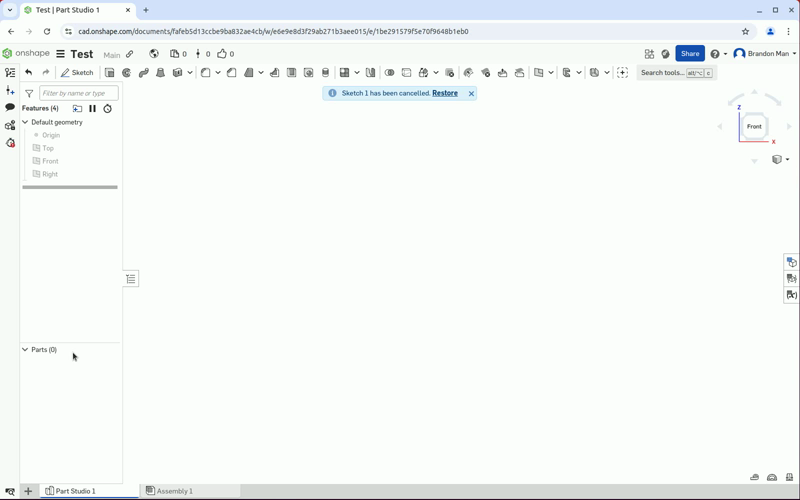
key(shift+y)
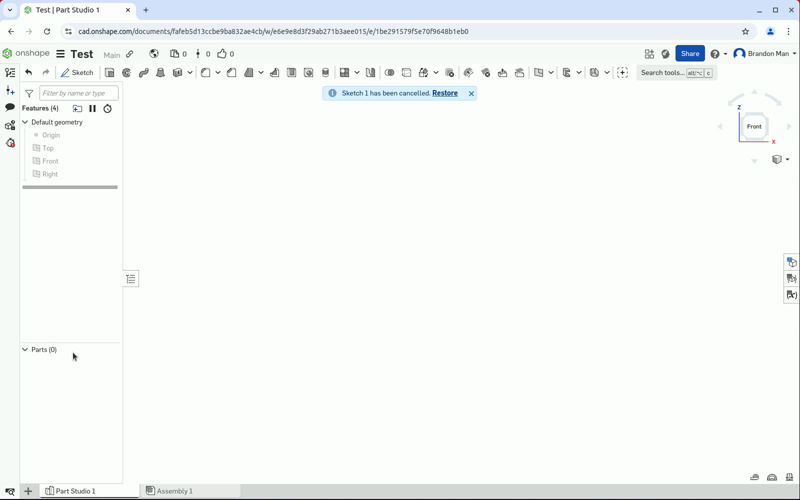
key(shift+s)
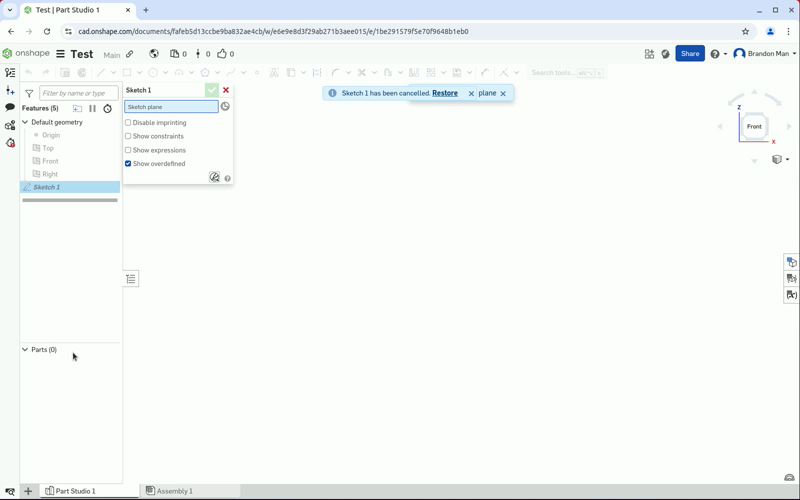
mouse_move(73, 163)
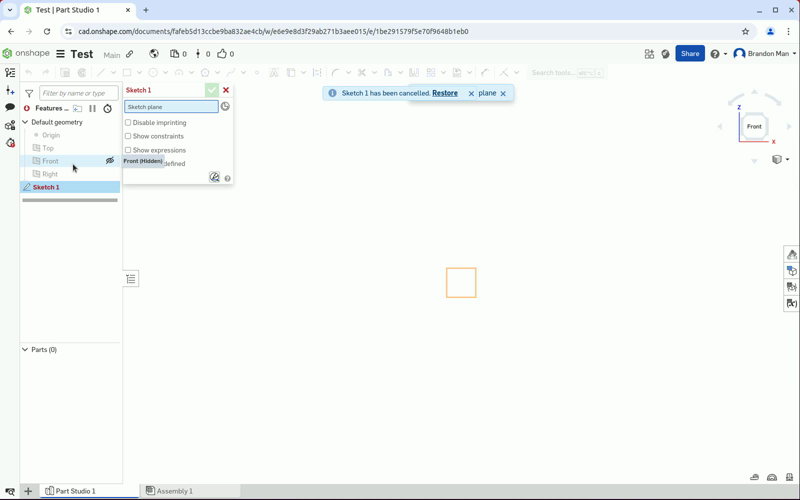
click(73, 163)
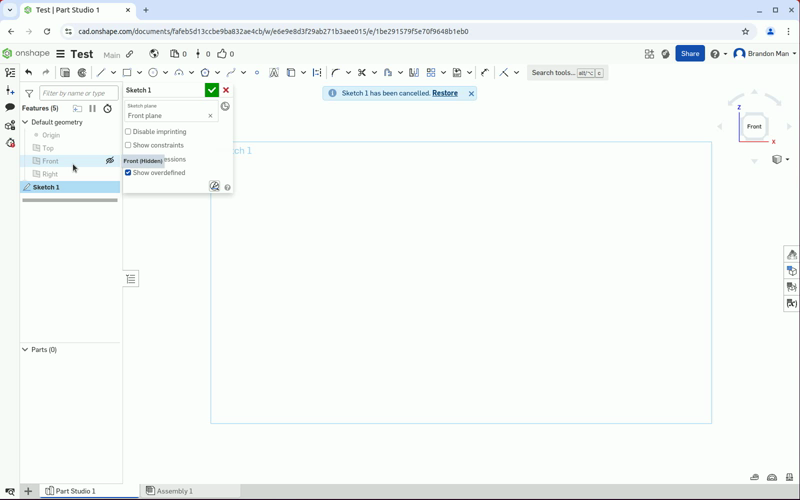
mouse_move(73, 352)
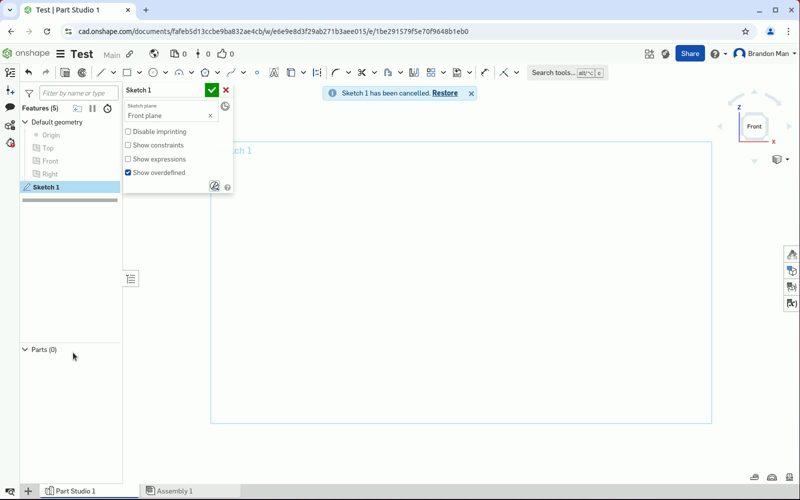
key(y)
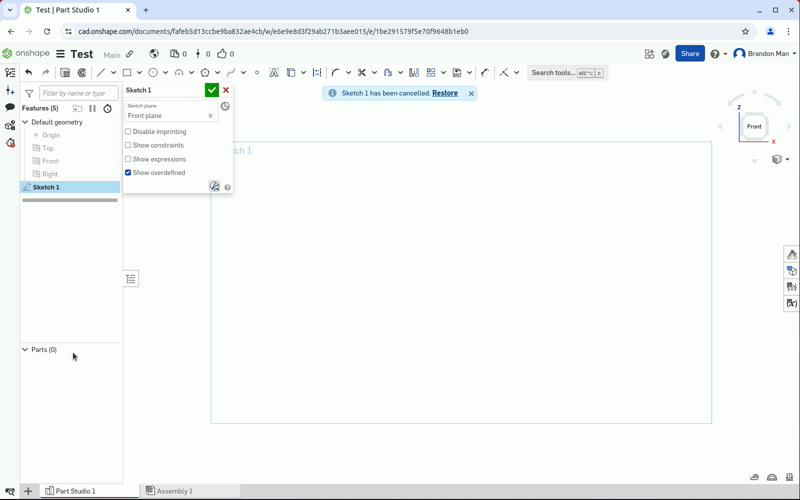
key(l)
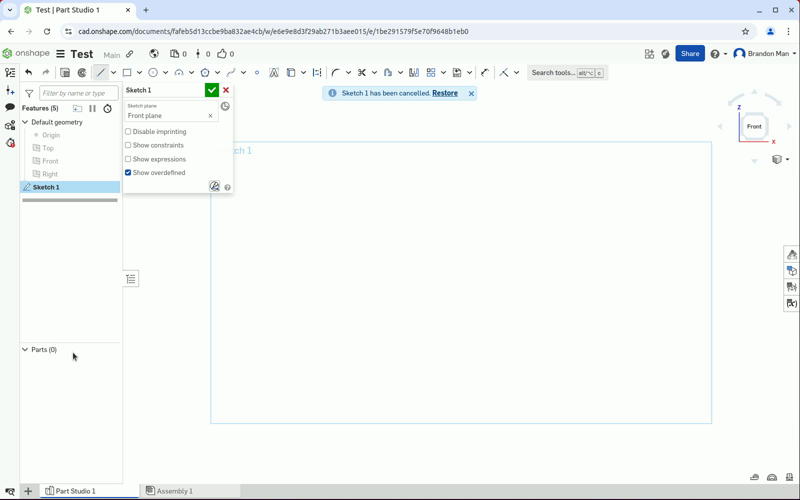
key_down(shift)
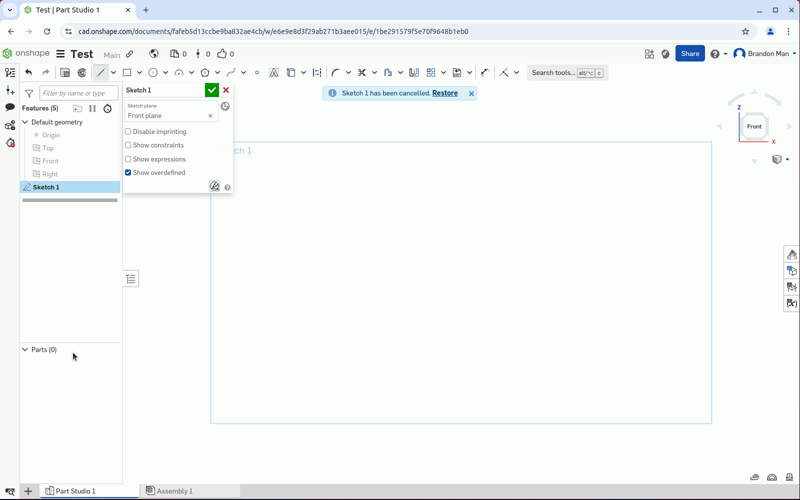
mouse_move(396, 228)
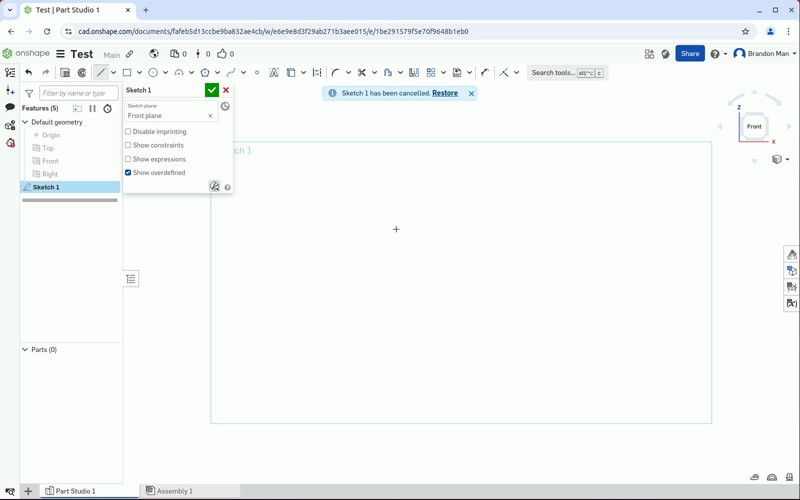
click(396, 228)
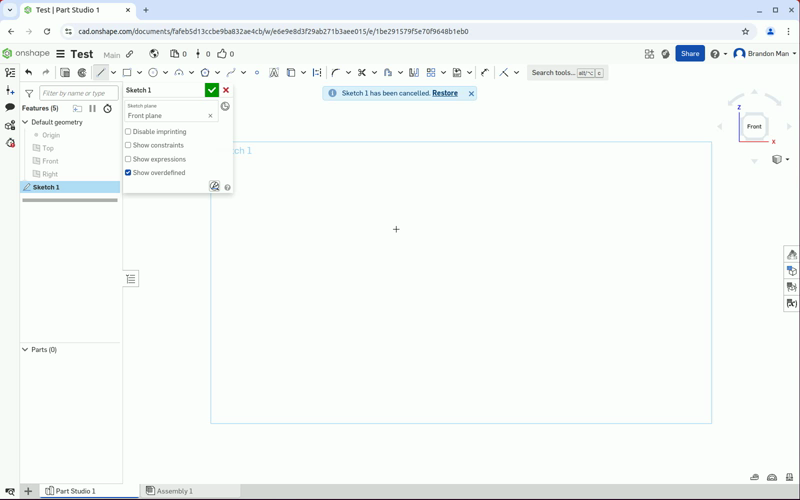
key_up(shift)
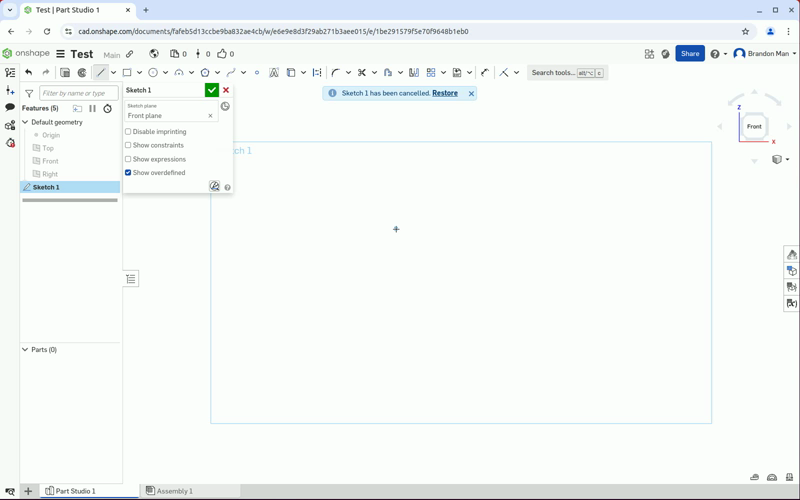
key_down(shift)
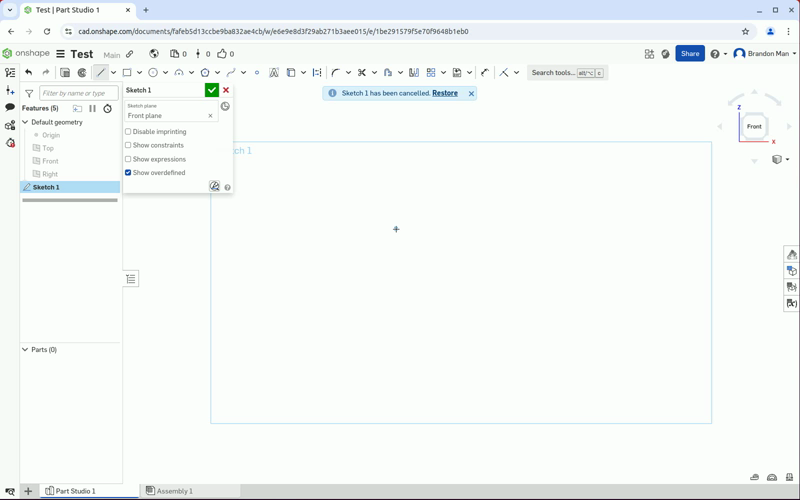
mouse_move(418, 325)
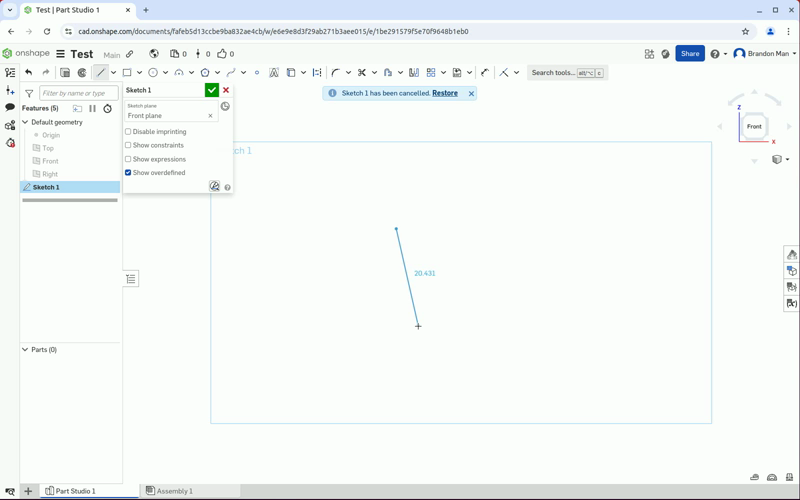
click(418, 325)
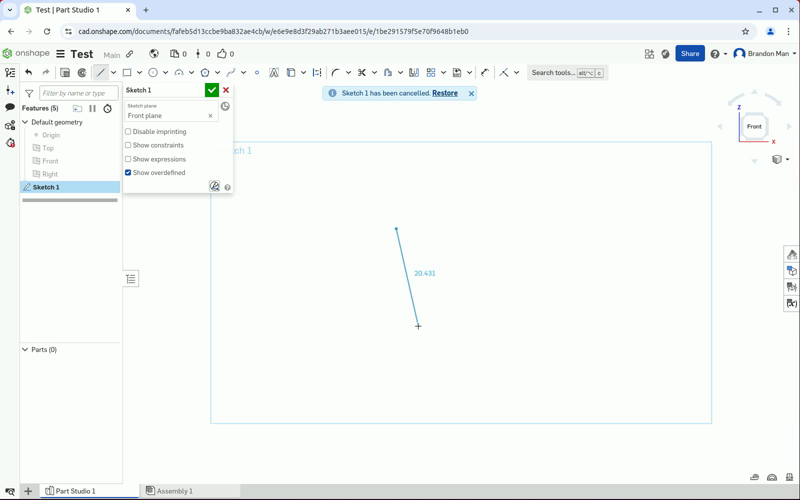
key_up(shift)
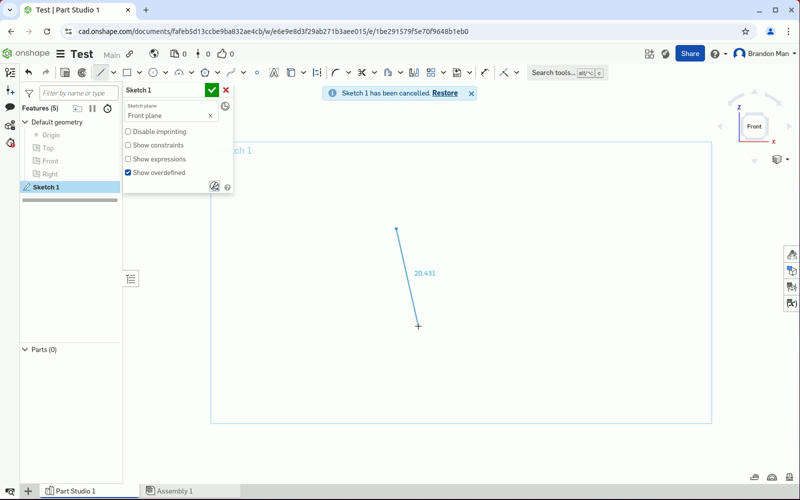
key_down(shift)
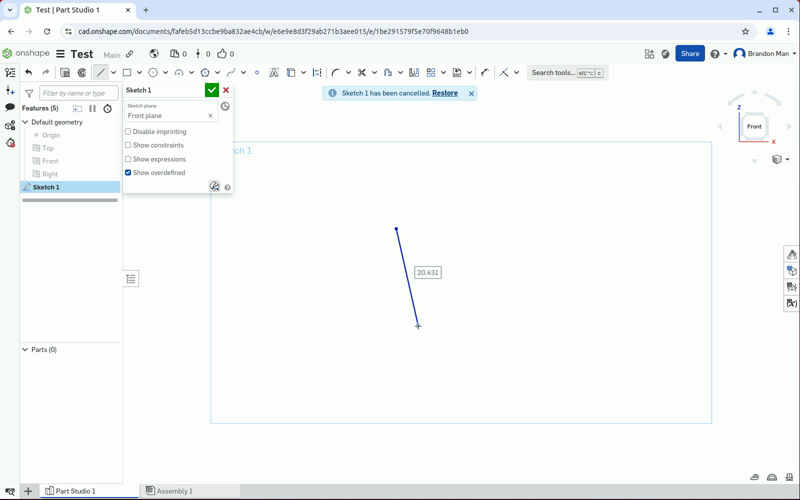
mouse_move(479, 325)
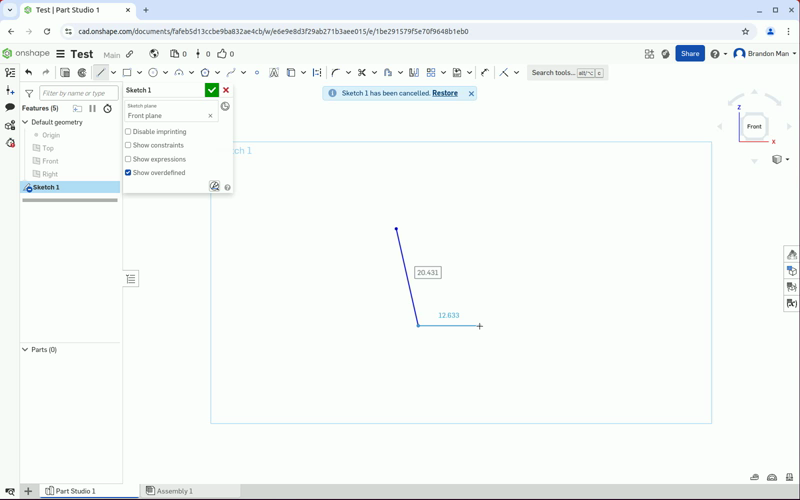
click(479, 325)
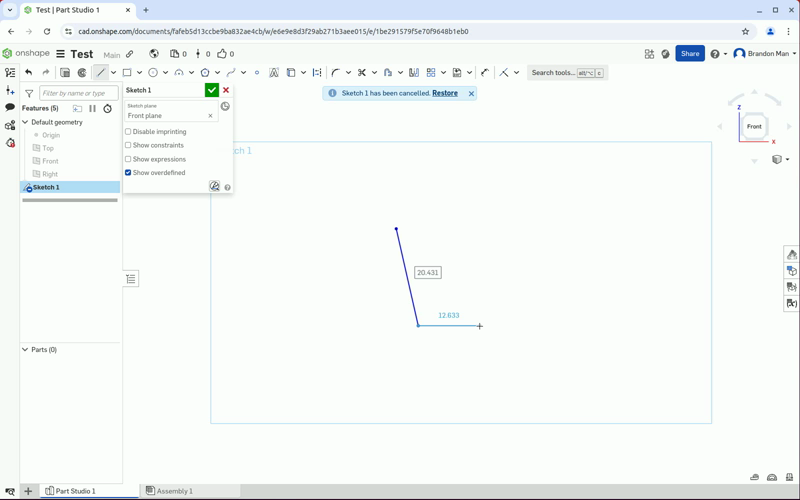
key_up(shift)
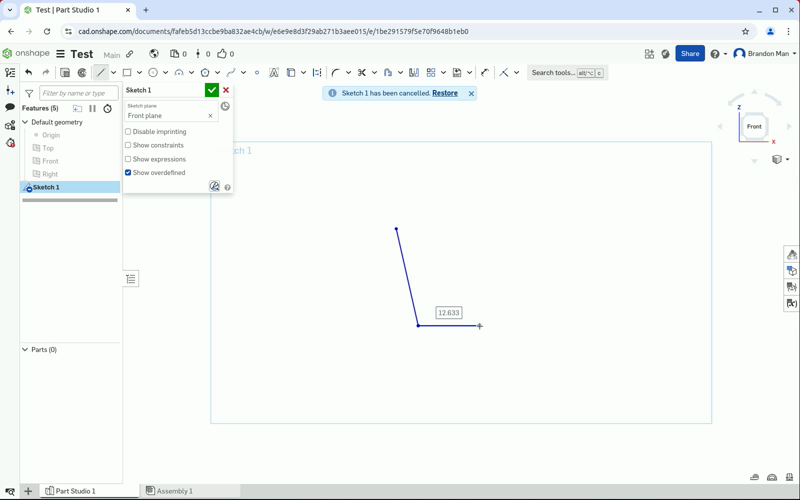
key_down(shift)
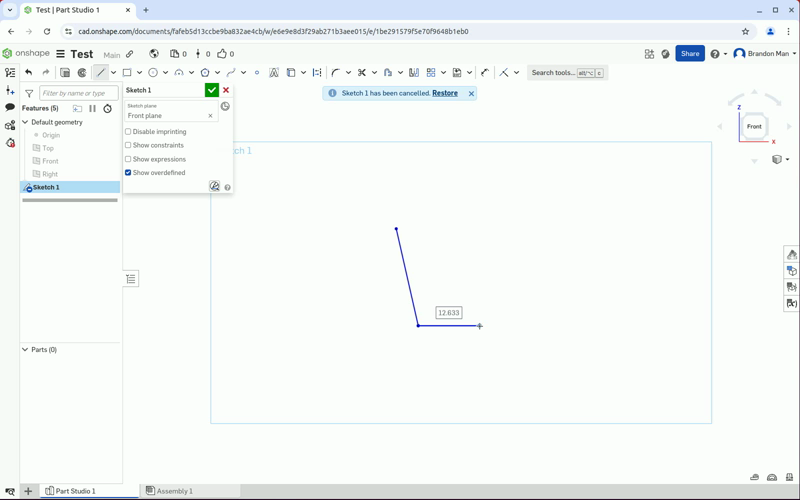
mouse_move(501, 229)
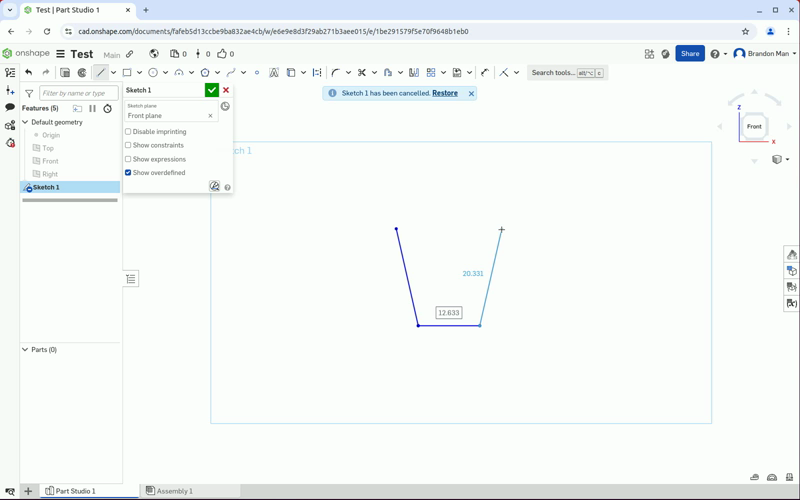
click(501, 229)
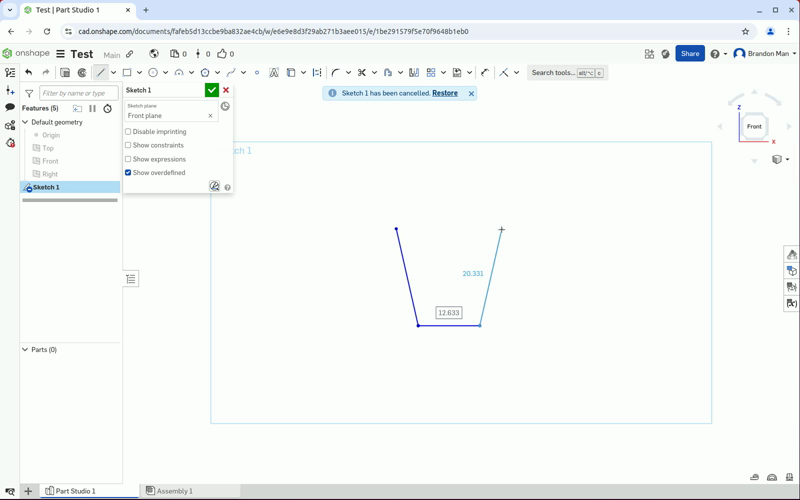
key_up(shift)
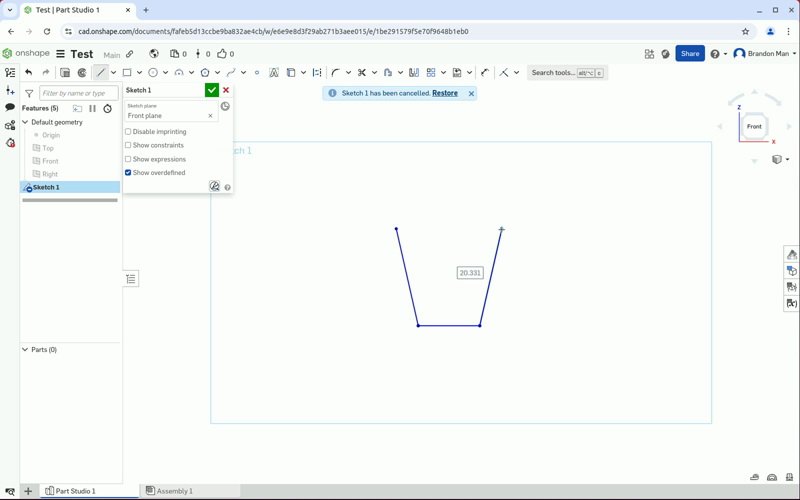
key_down(shift)
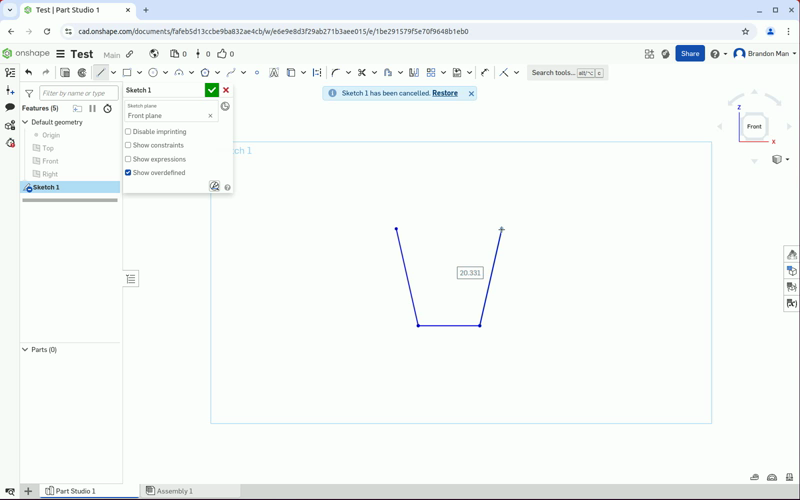
mouse_move(396, 228)
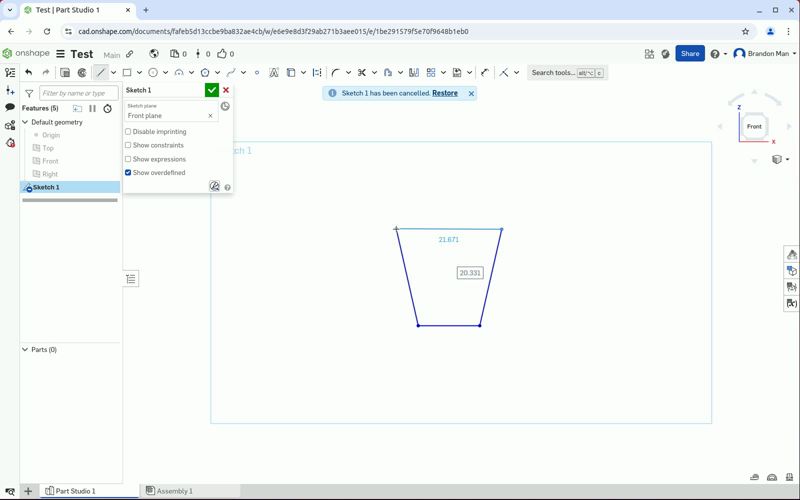
key_up(shift)
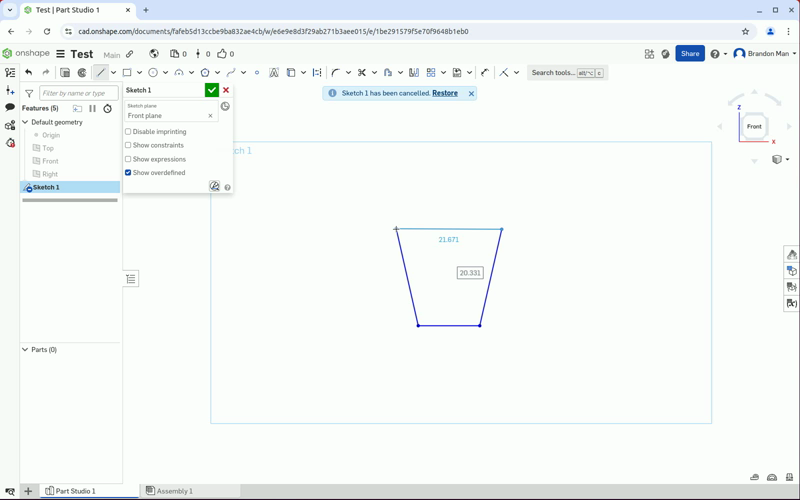
click(396, 228)
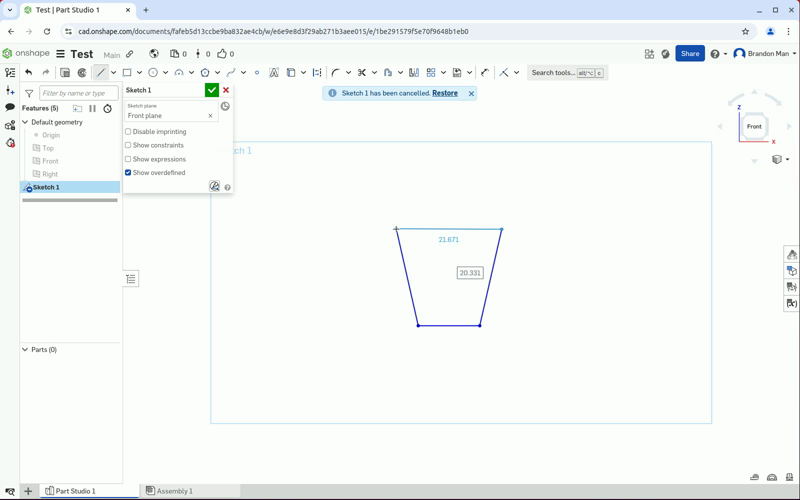
key(esc)
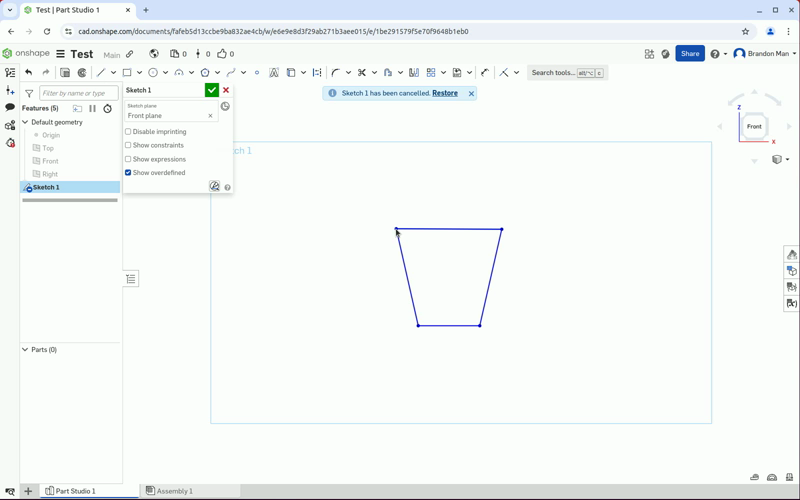
mouse_move(434, 307)
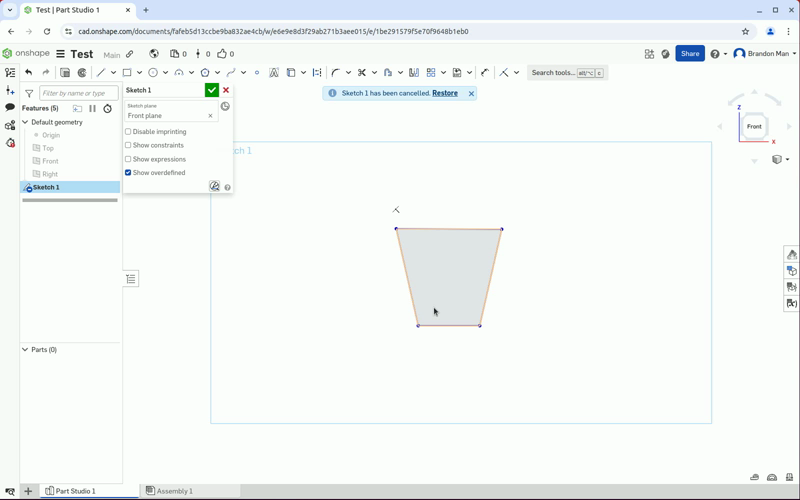
click(434, 307)
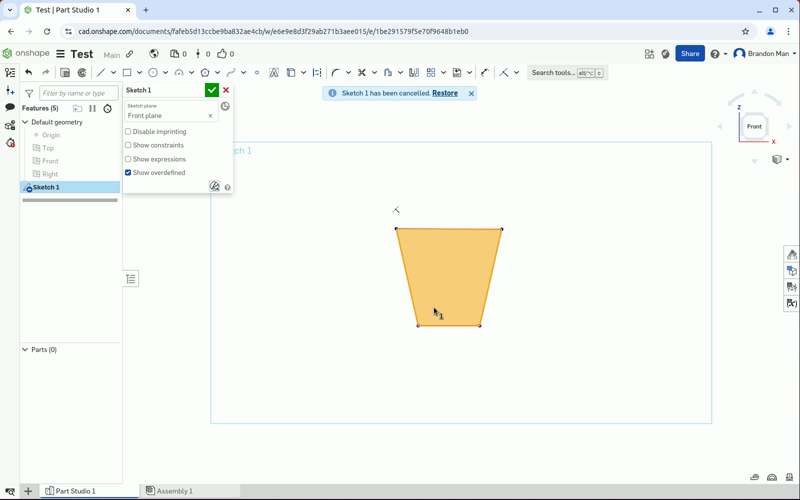
mouse_move(73, 352)
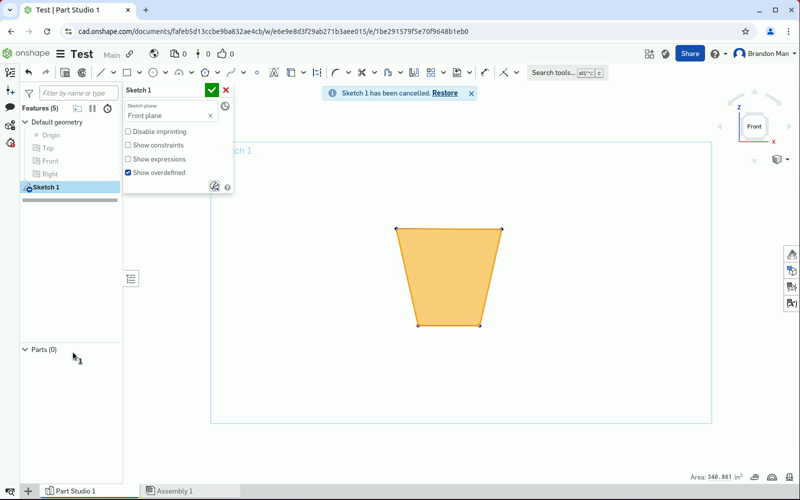
key(shift+y)
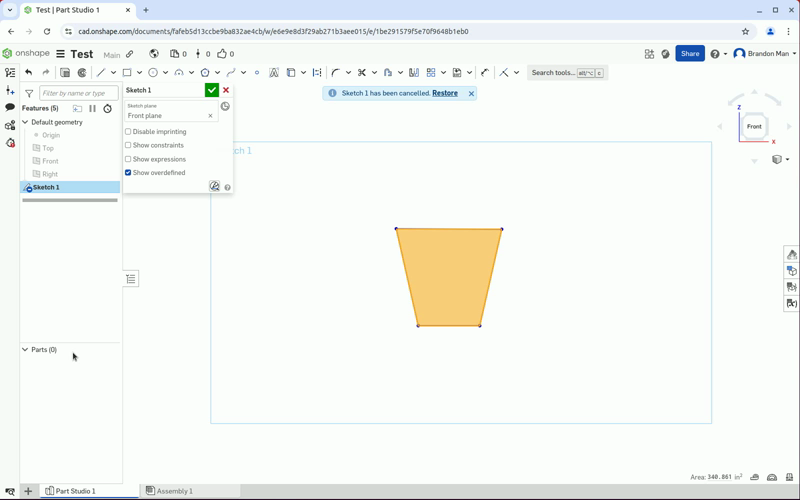
key(shift+e)
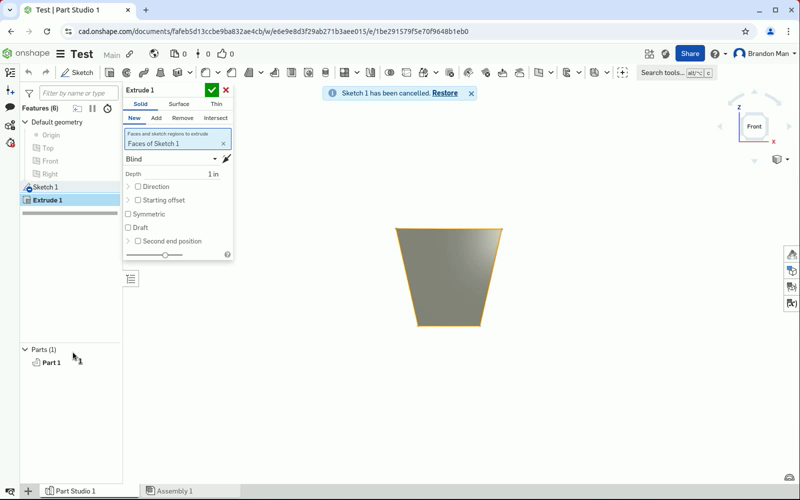
mouse_move(143, 106)
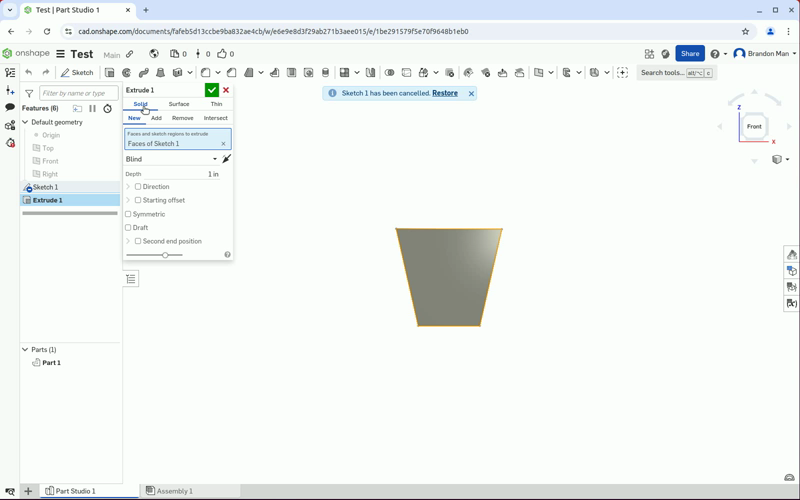
click(143, 106)
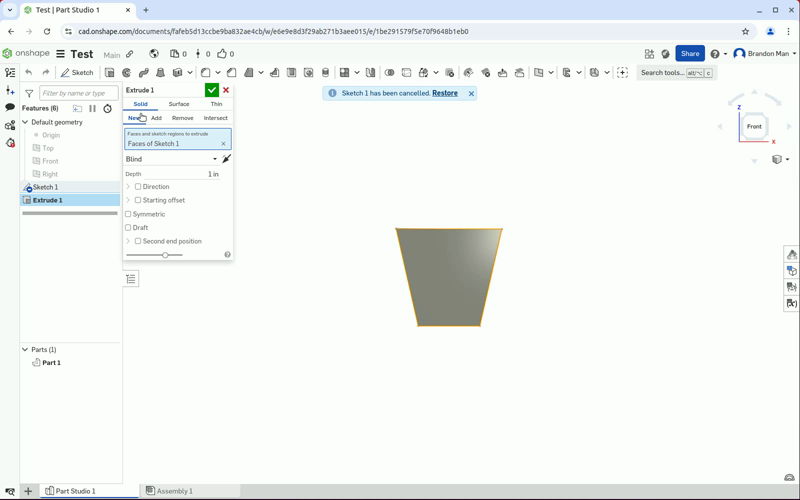
mouse_move(137, 120)
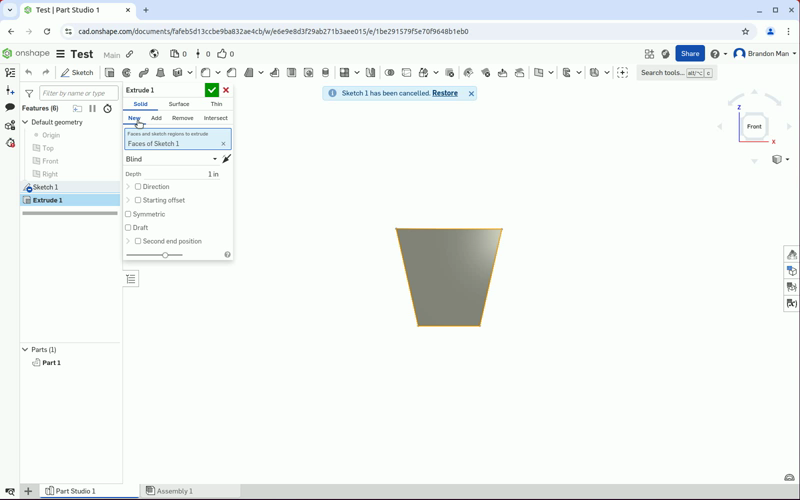
click(137, 120)
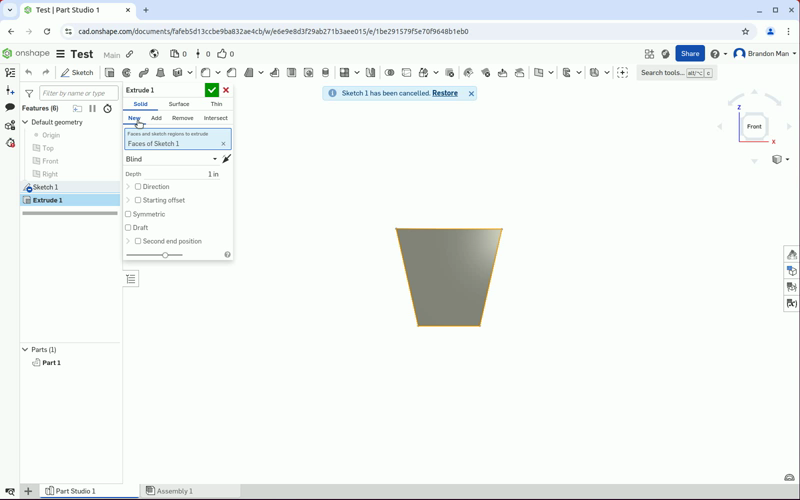
key(tab, 4)
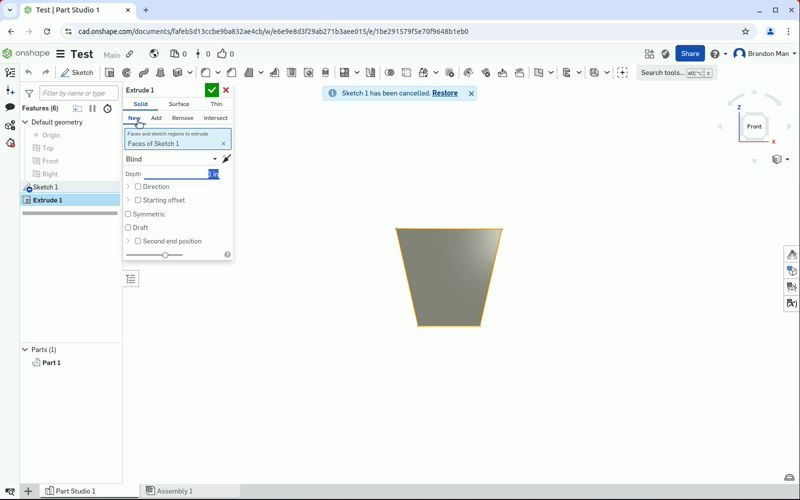
text(5.296)
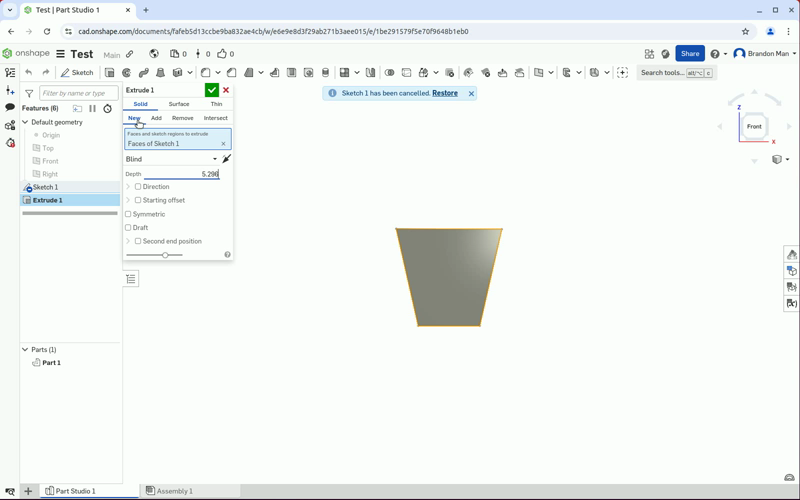
key(enter)
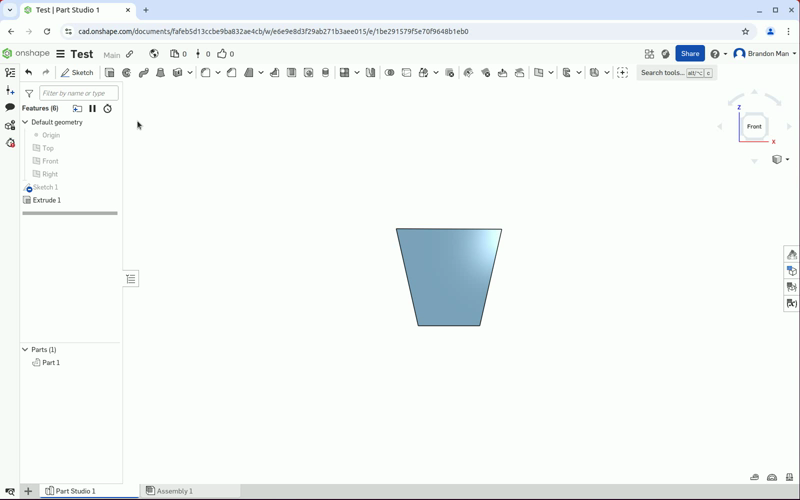
key(shift+h)
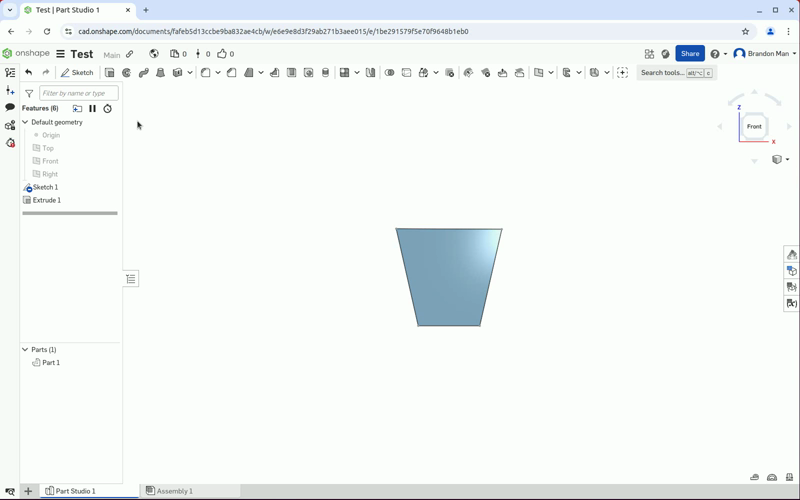
key(shift+h)
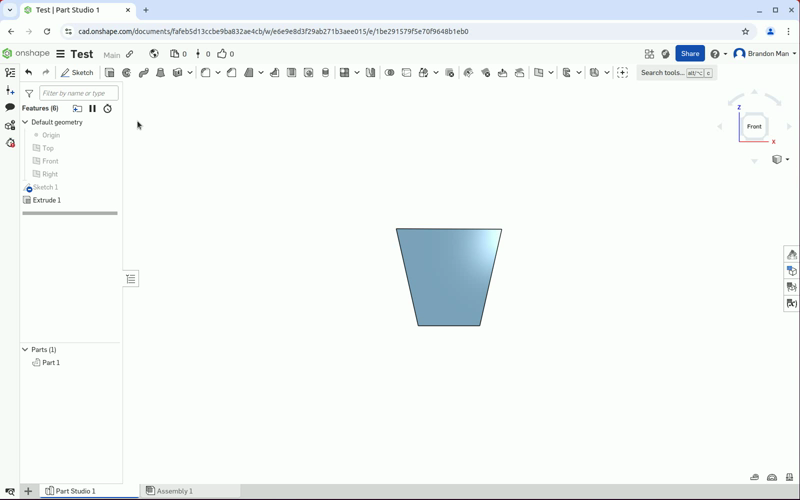
mouse_move(73, 189)
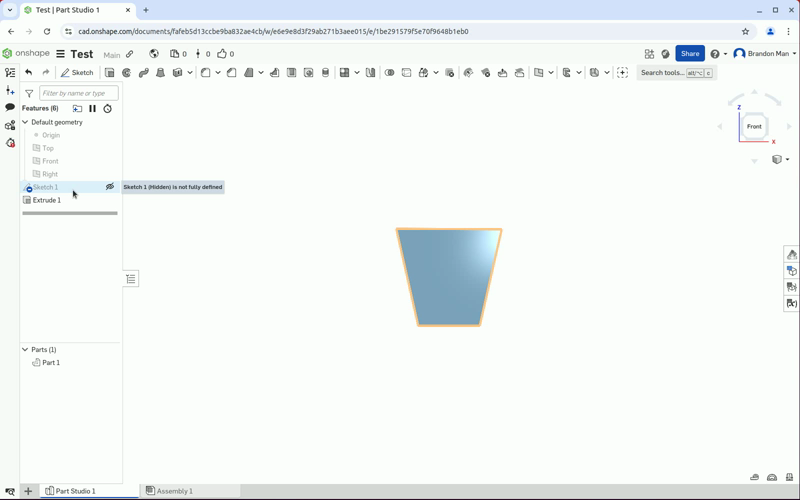
click(73, 189)
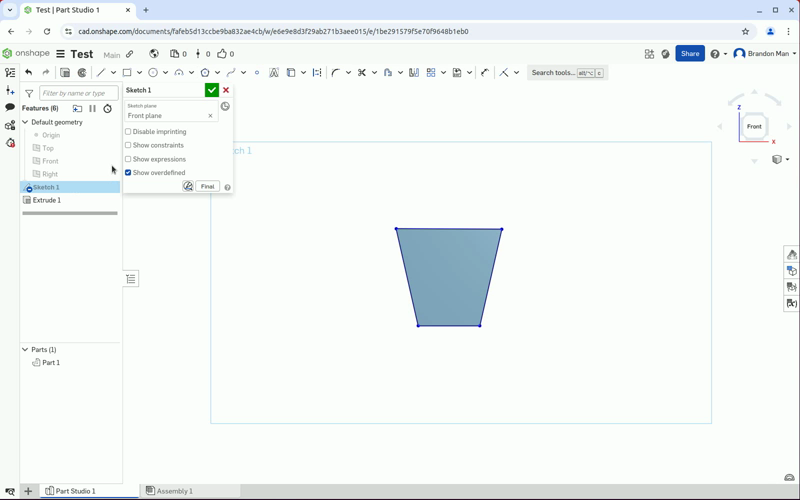
mouse_move(229, 92)
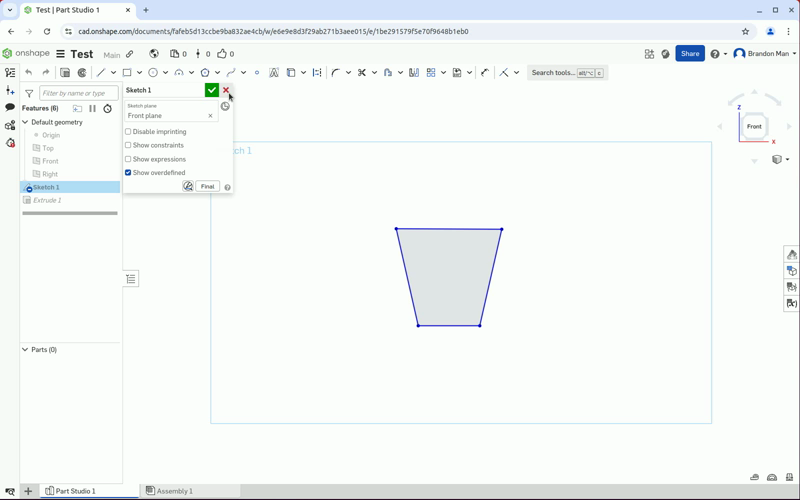
click(229, 92)
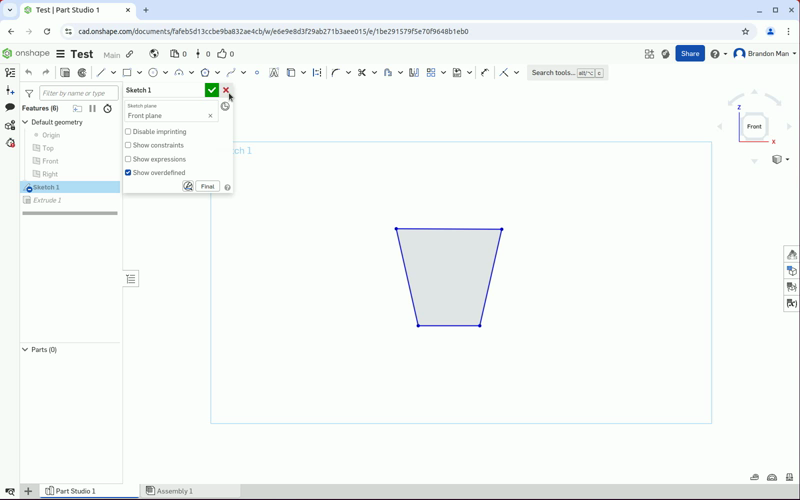
key(shift+s)
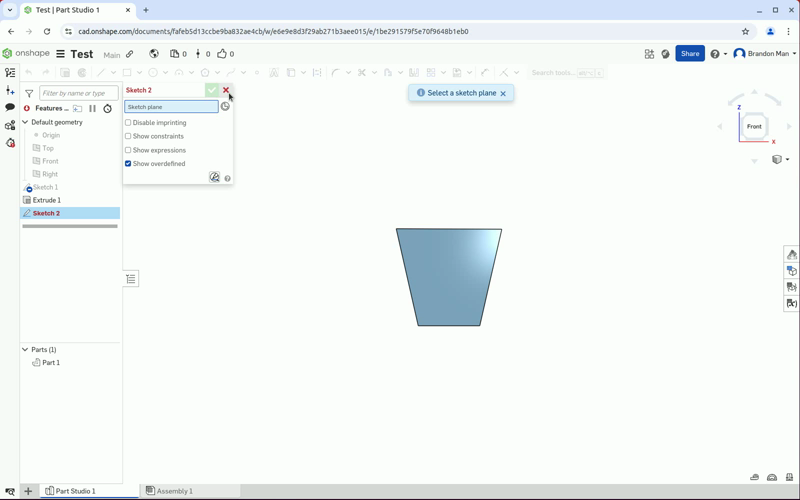
mouse_move(73, 163)
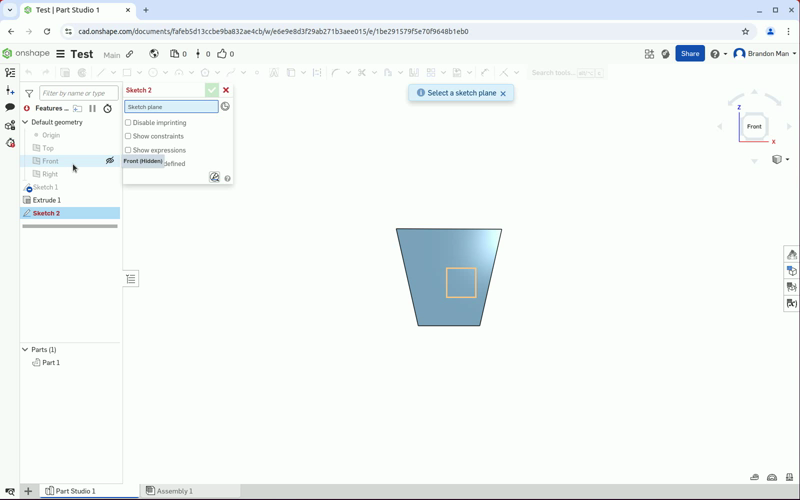
click(73, 163)
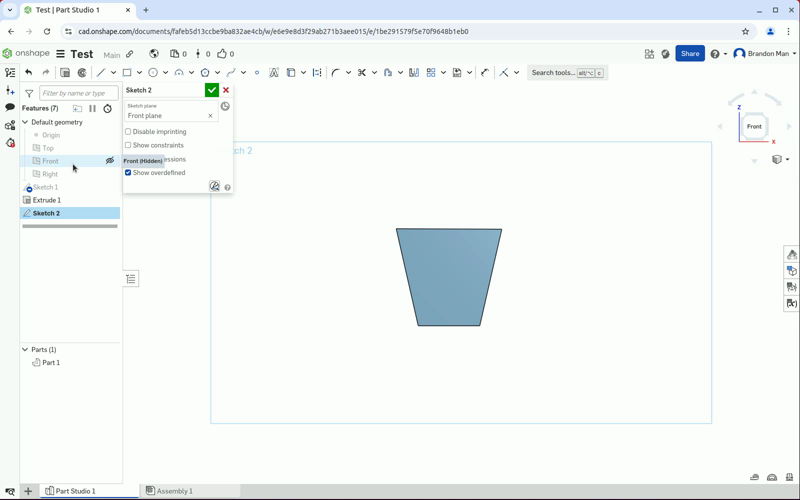
mouse_move(73, 352)
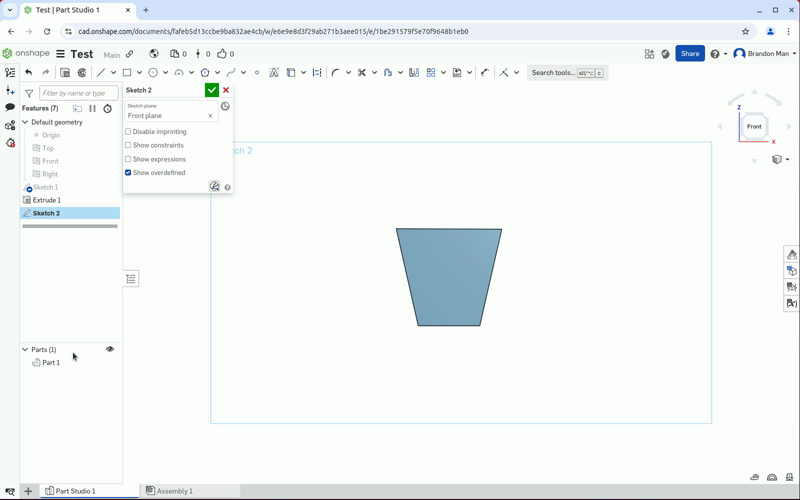
key(y)
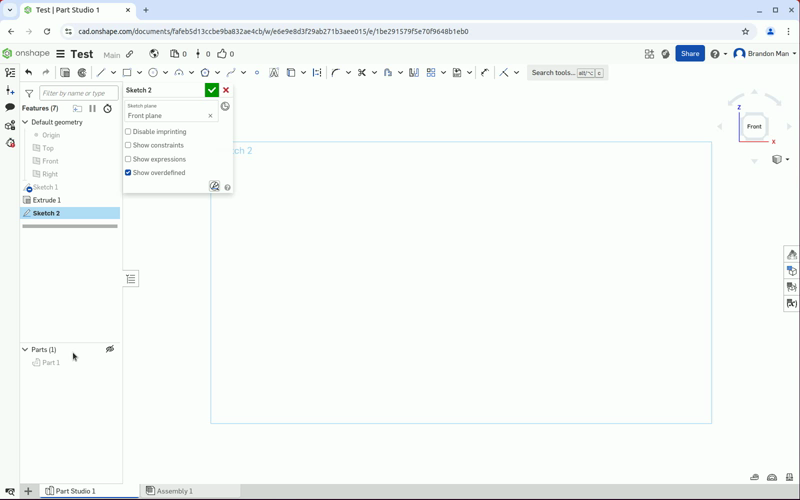
key(l)
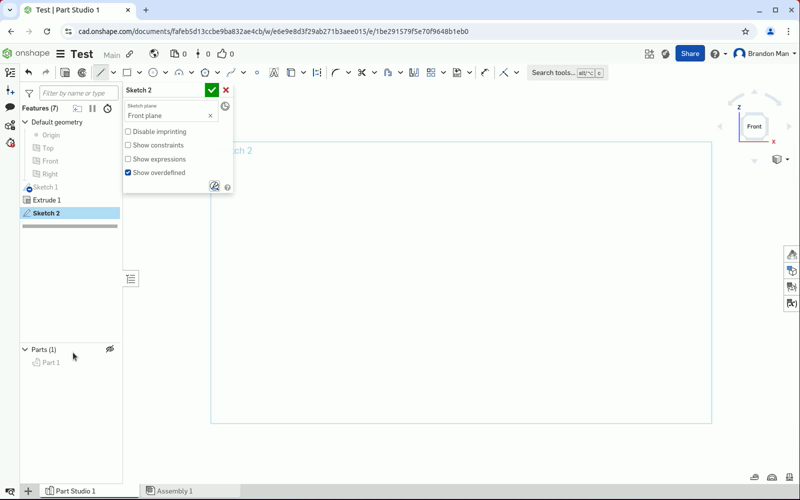
key_down(shift)
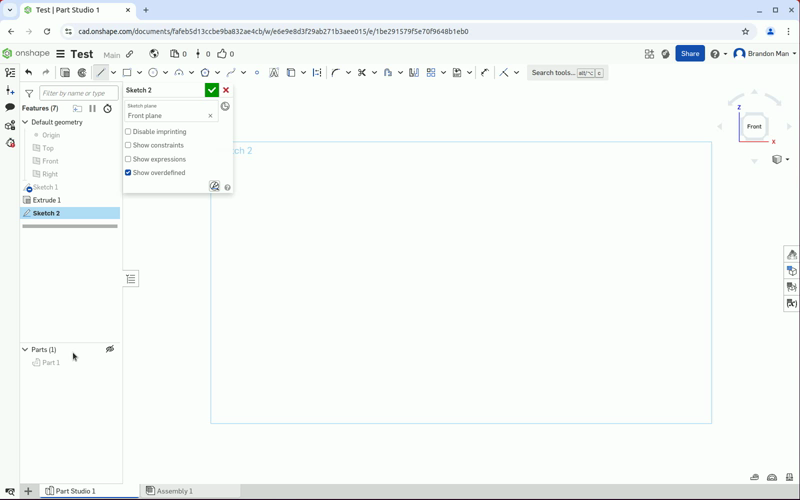
mouse_move(479, 326)
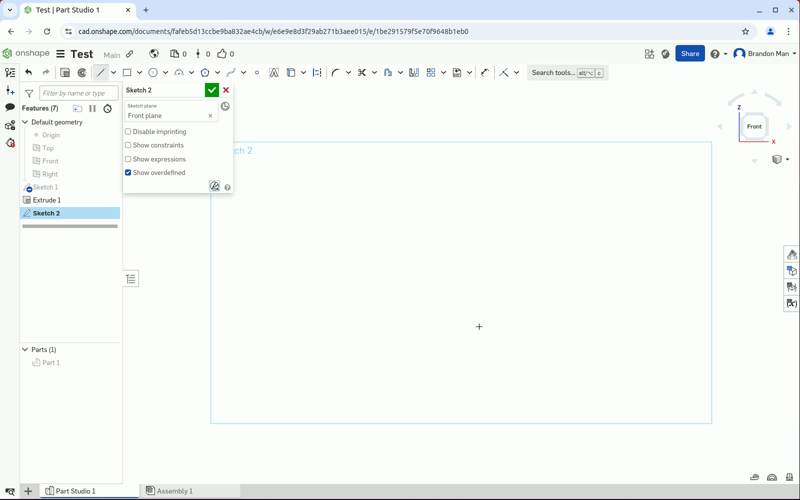
click(479, 326)
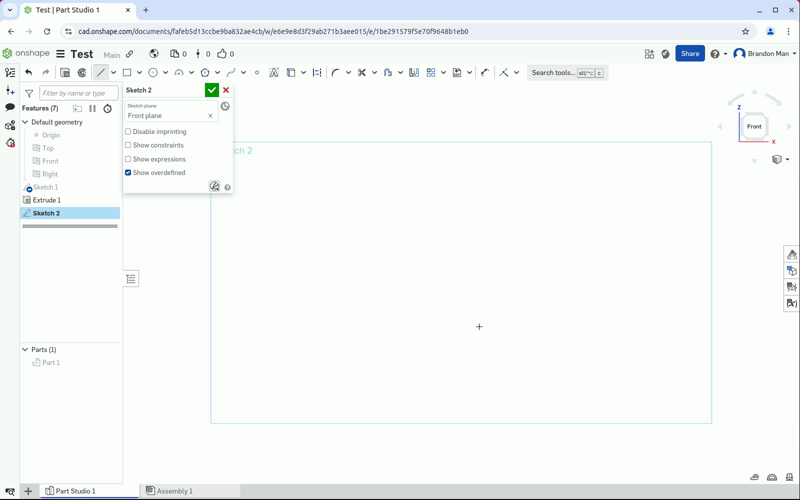
key_up(shift)
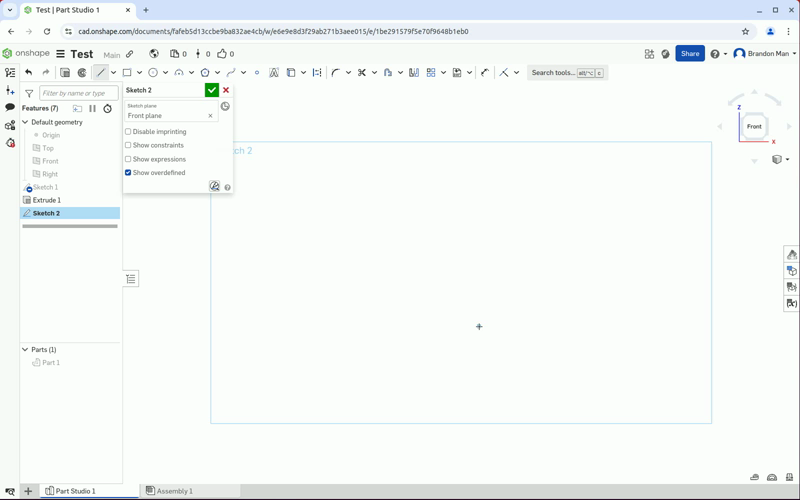
key_down(shift)
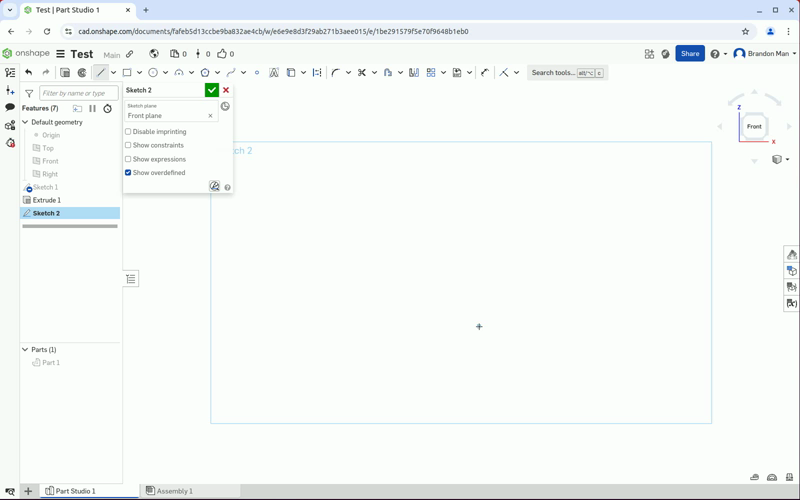
mouse_move(549, 326)
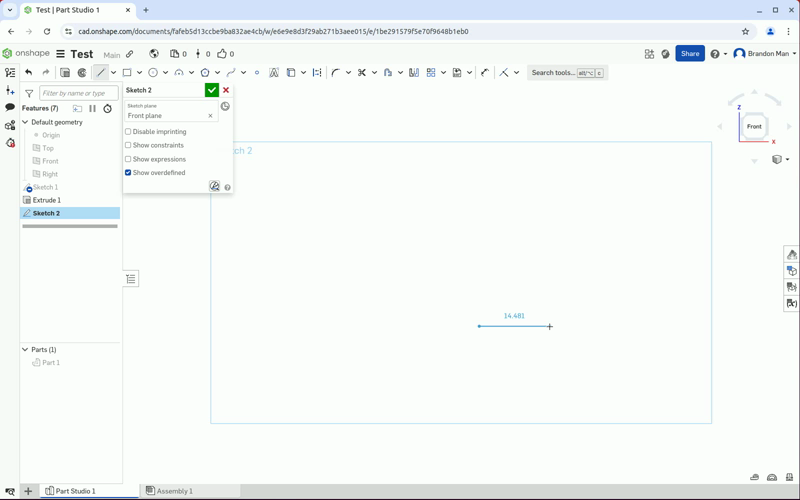
click(549, 326)
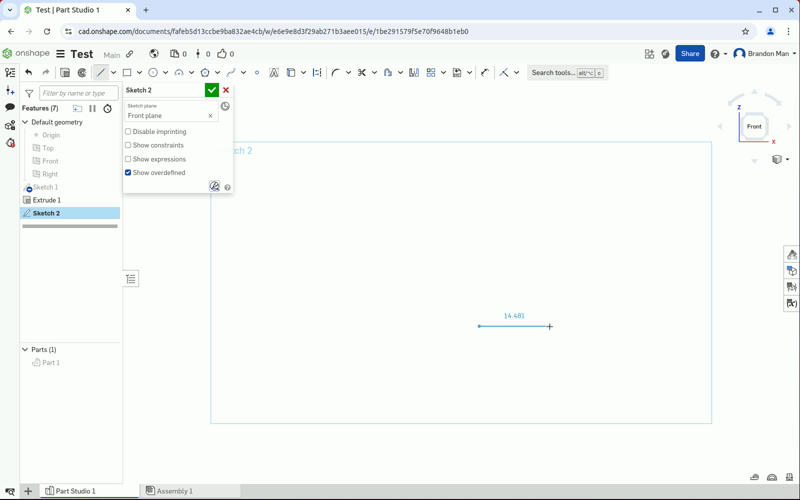
key_up(shift)
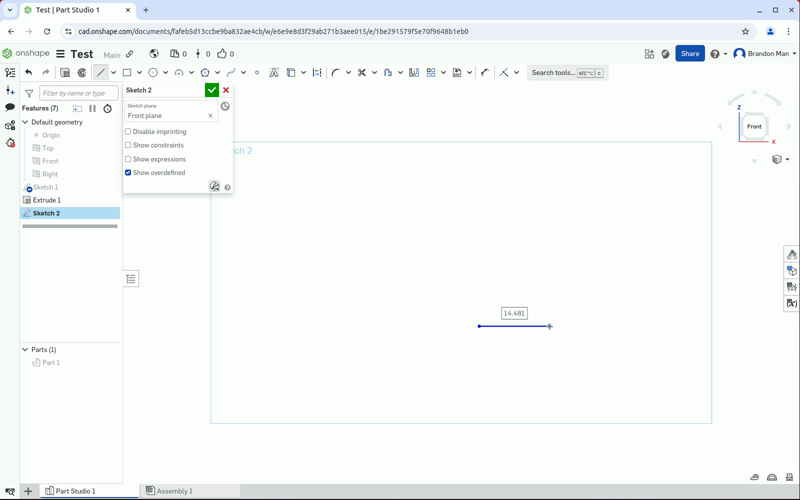
key_down(shift)
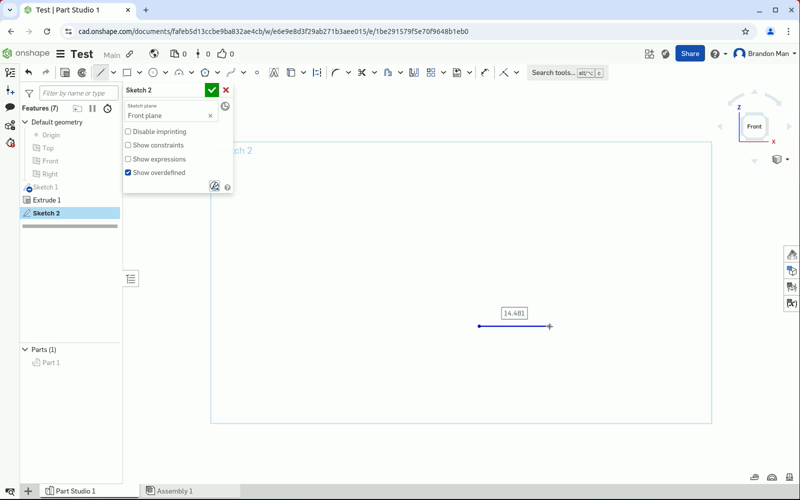
mouse_move(549, 230)
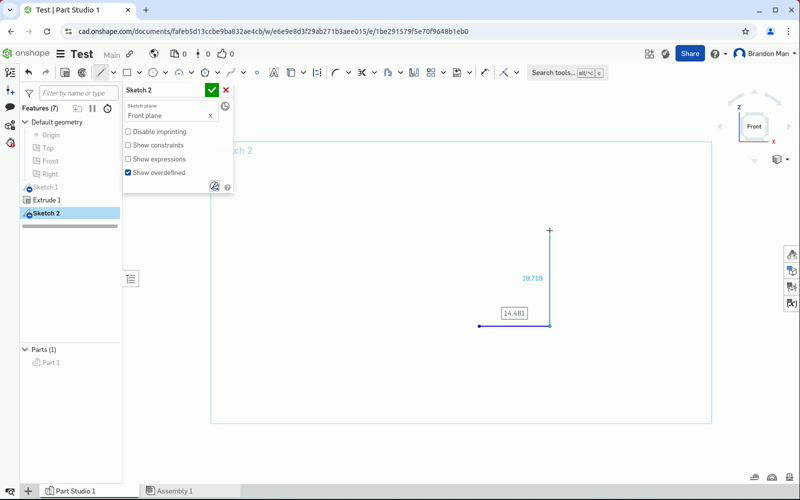
click(549, 230)
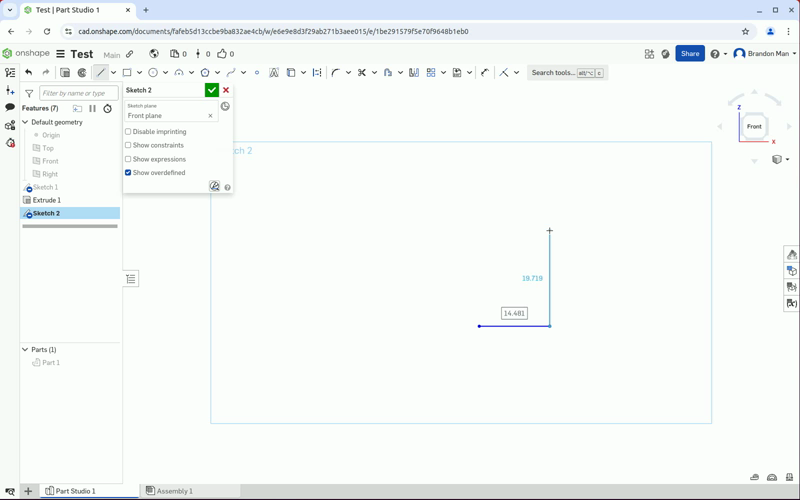
key_up(shift)
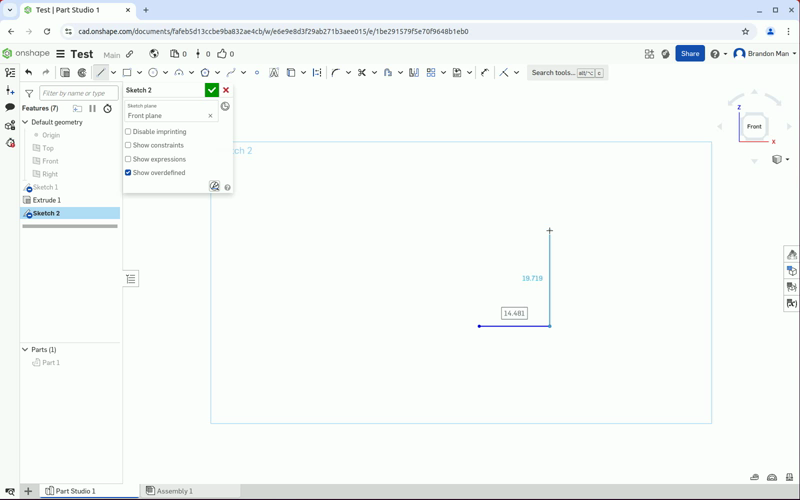
key_down(shift)
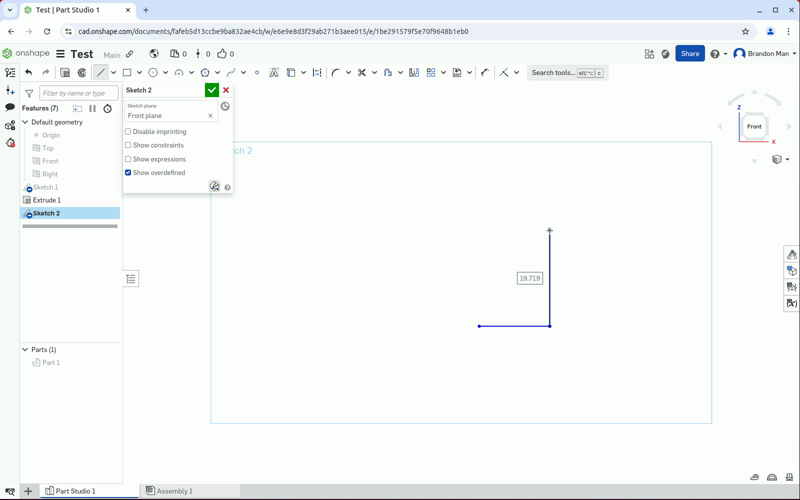
mouse_move(579, 230)
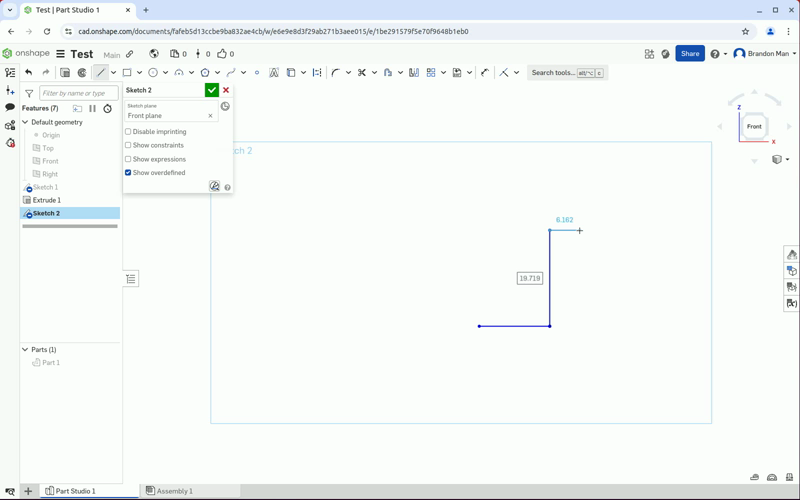
mouse_move(501, 230)
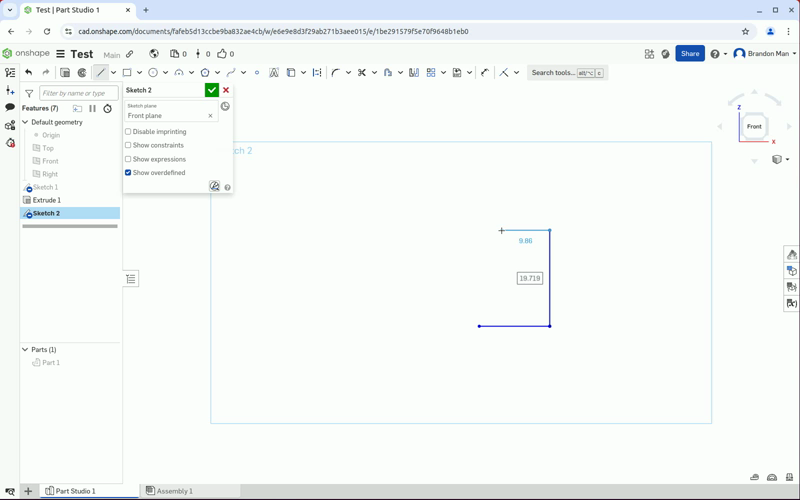
click(501, 230)
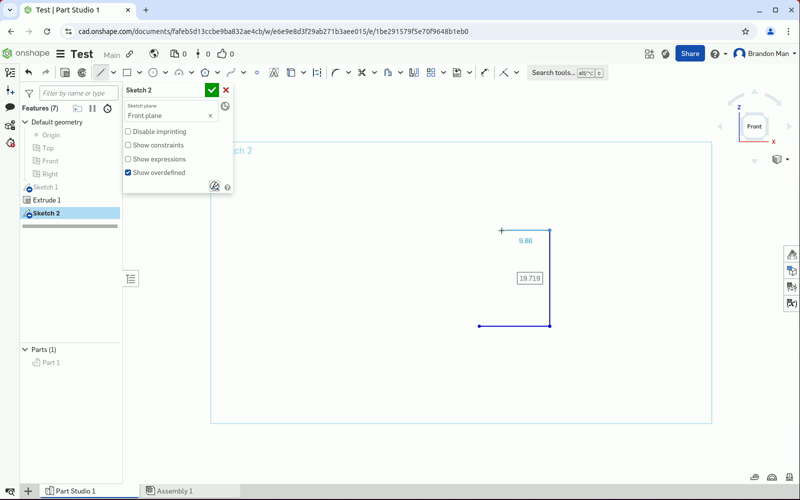
key_up(shift)
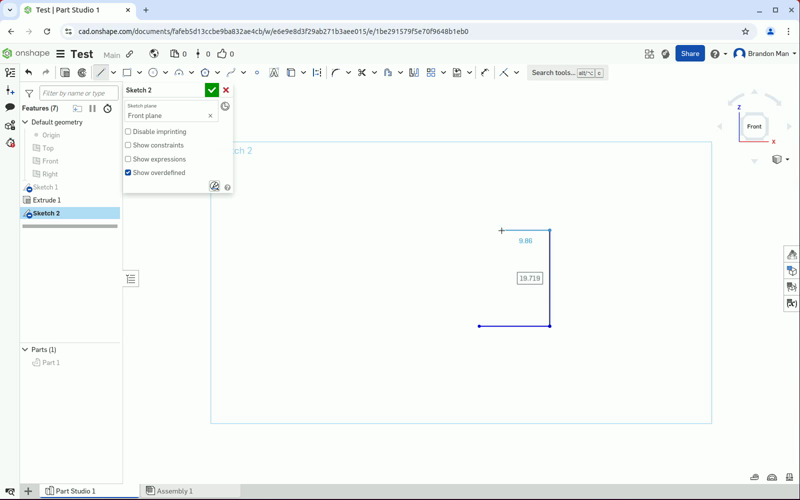
key_down(shift)
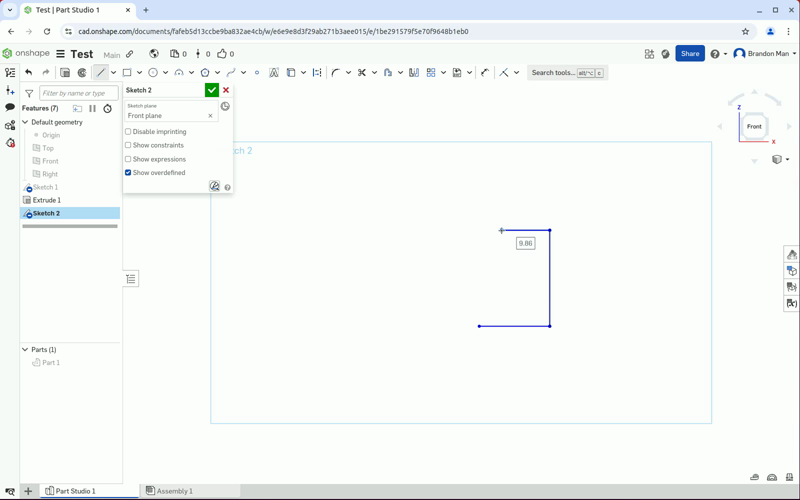
mouse_move(479, 326)
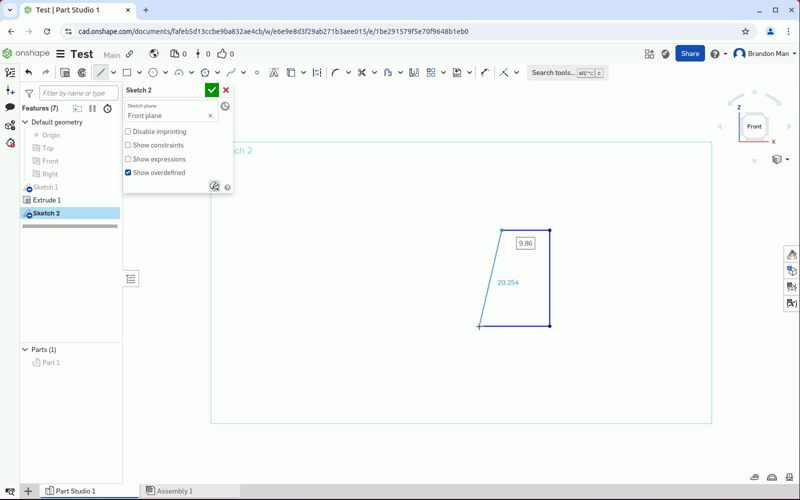
key_up(shift)
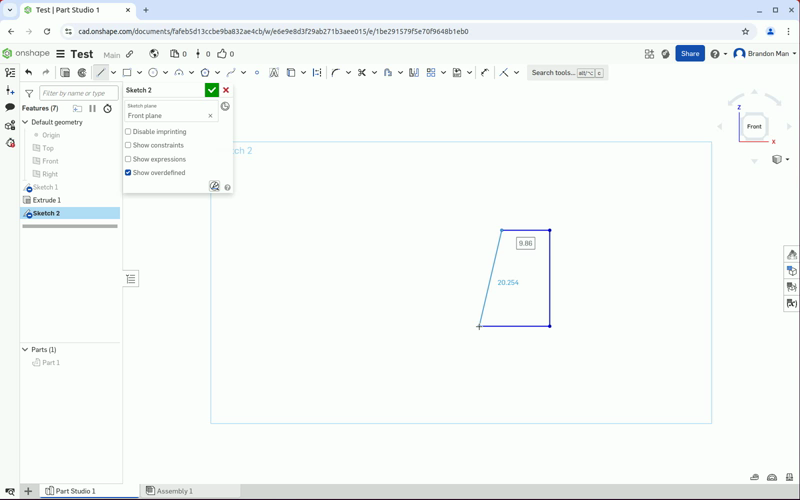
click(479, 326)
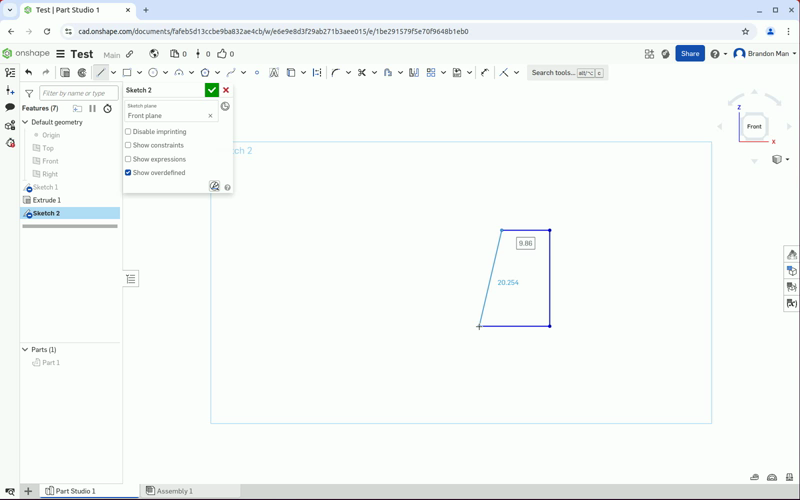
key(esc)
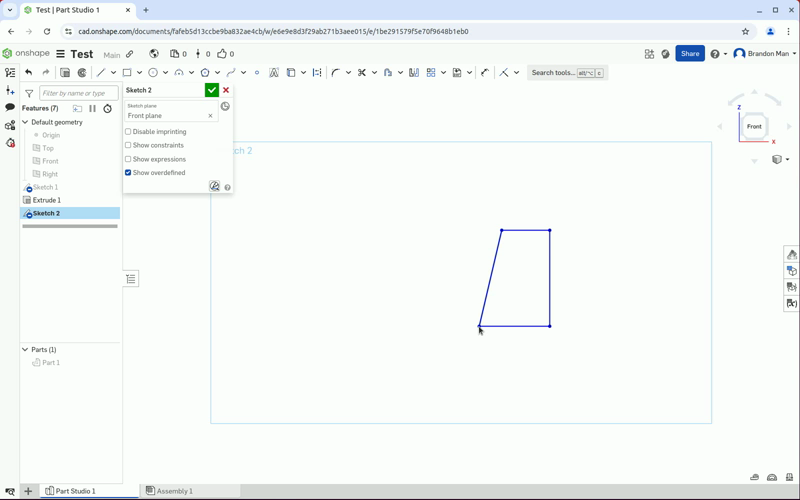
mouse_move(536, 244)
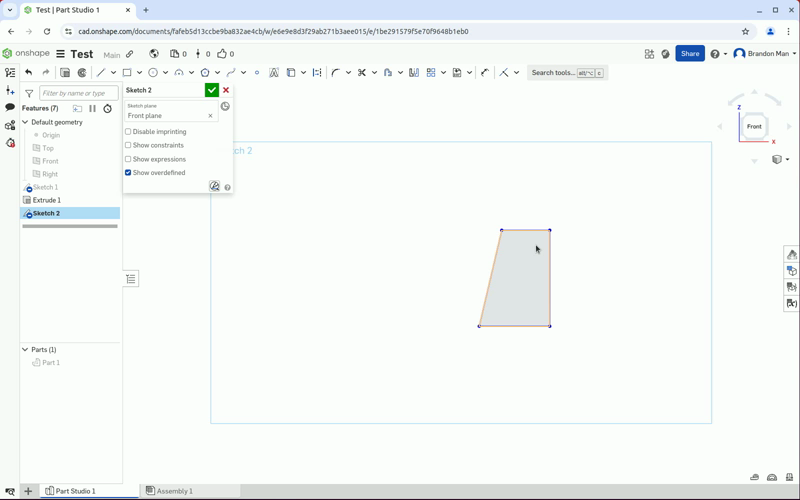
click(536, 244)
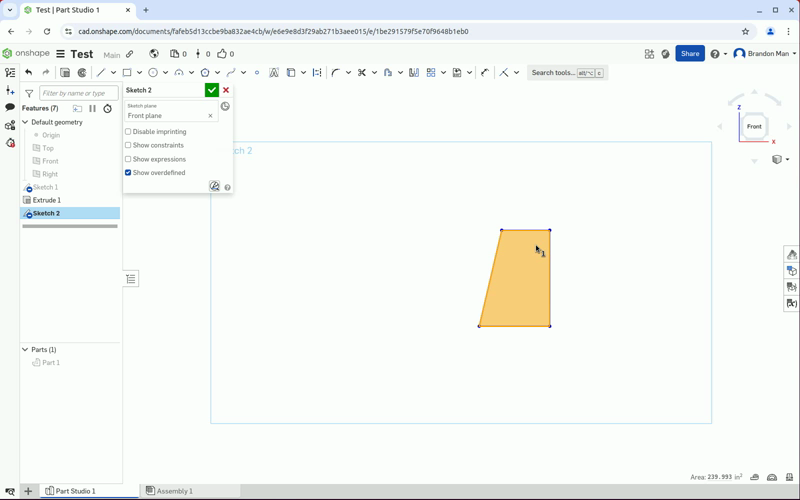
mouse_move(73, 352)
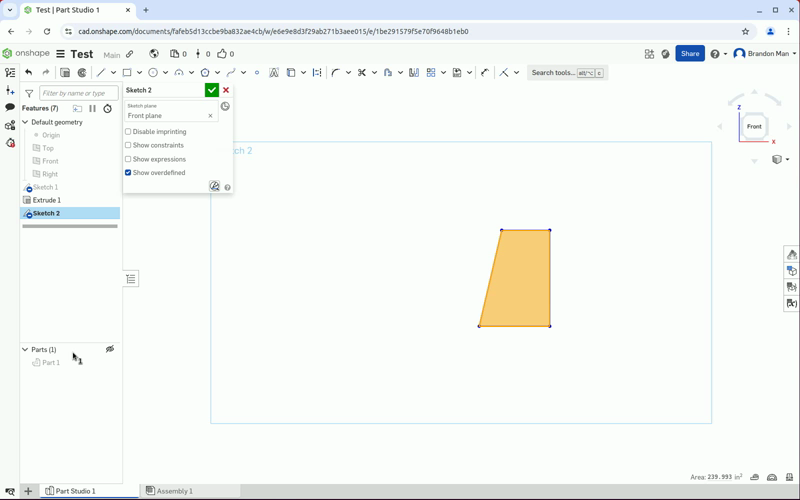
key(shift+y)
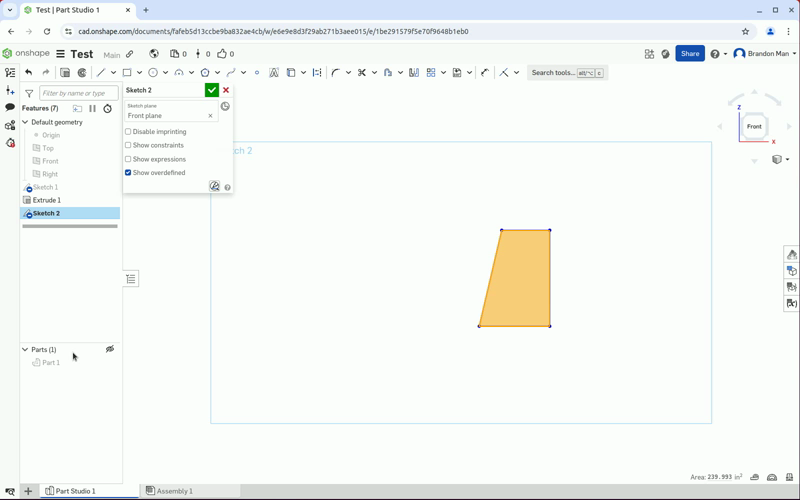
key(shift+e)
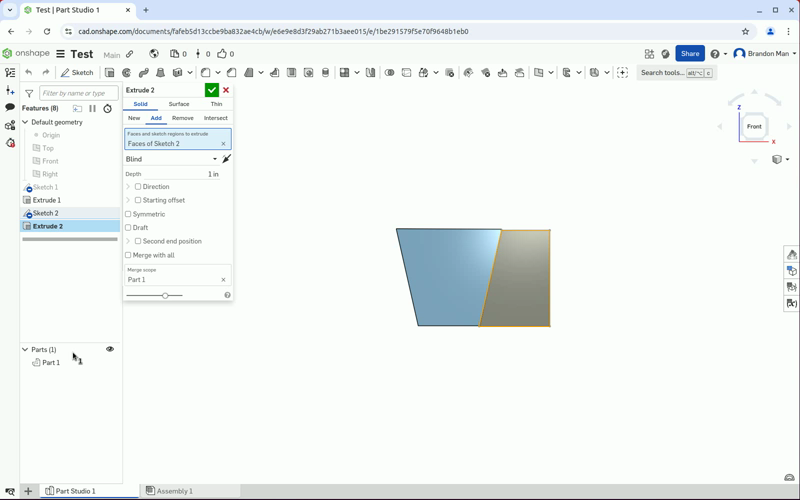
mouse_move(143, 106)
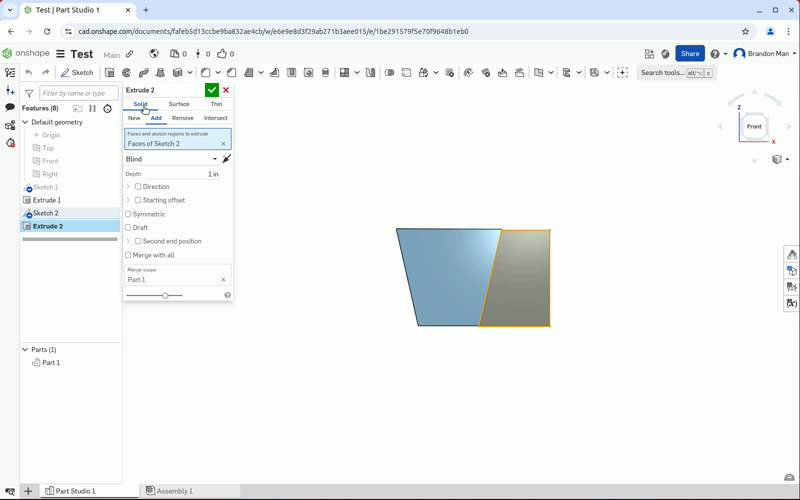
click(143, 106)
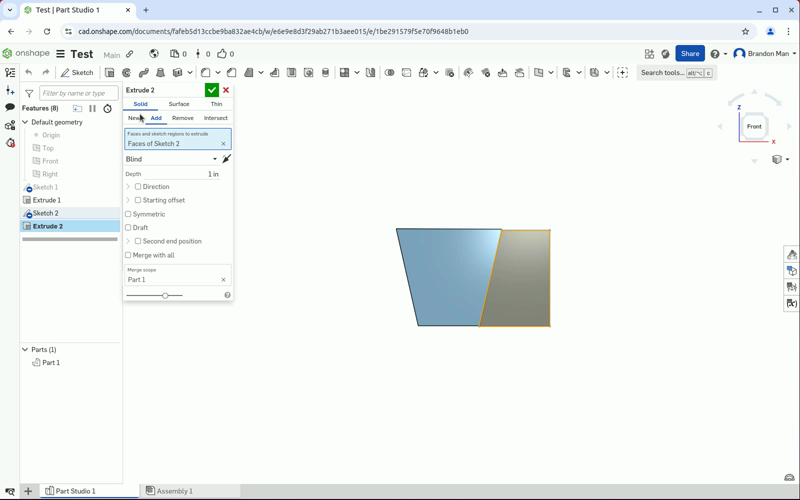
mouse_move(137, 120)
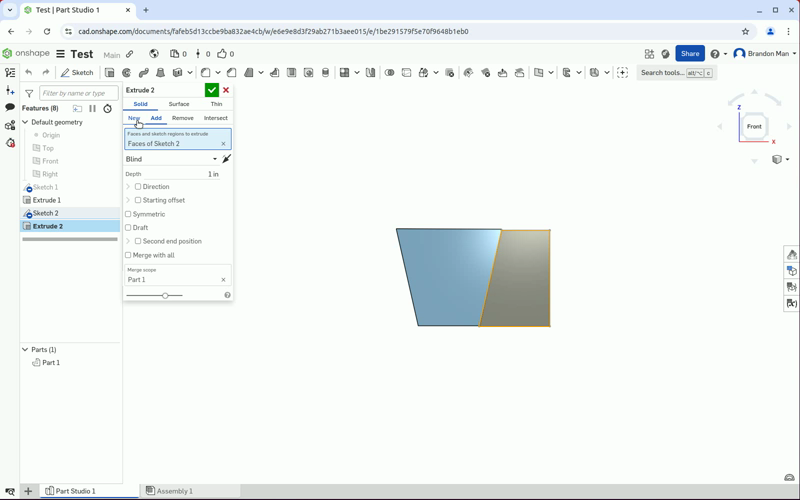
click(137, 120)
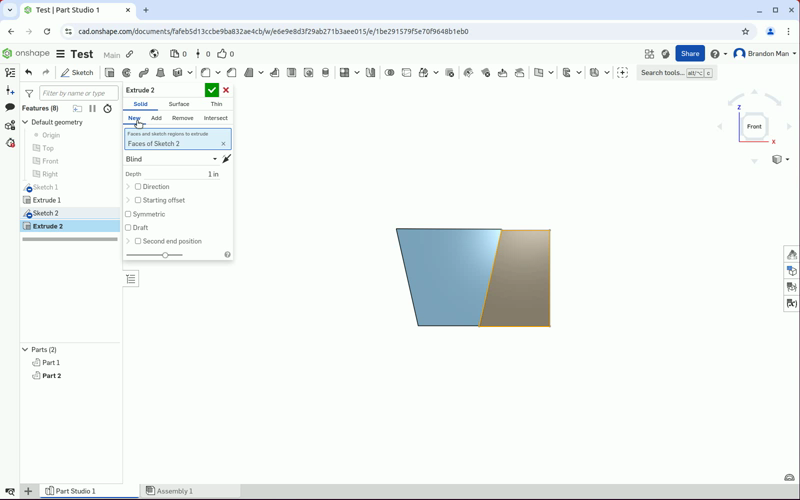
key(tab, 4)
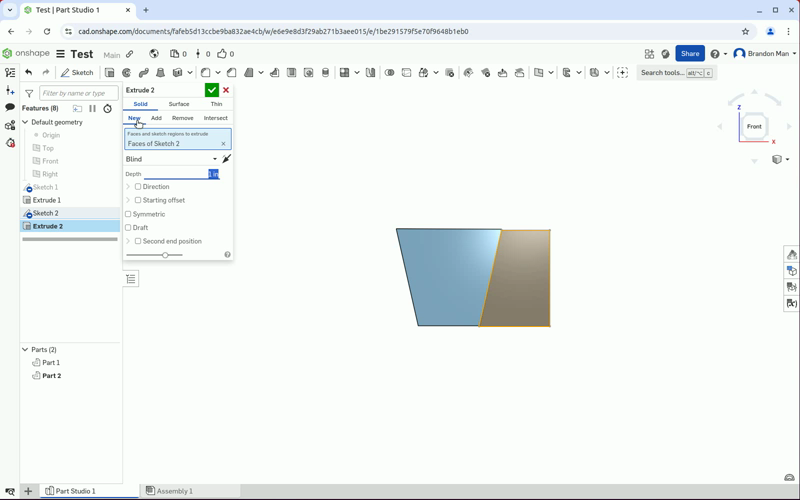
text(10.832)
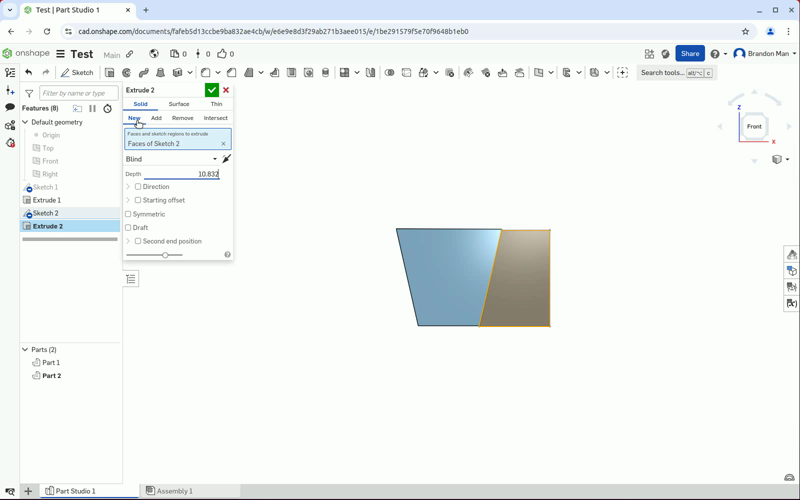
key(enter)
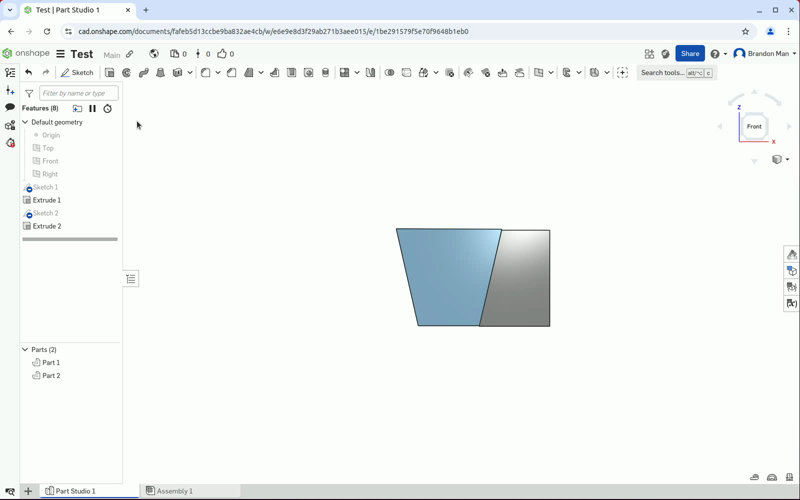
key(shift+h)
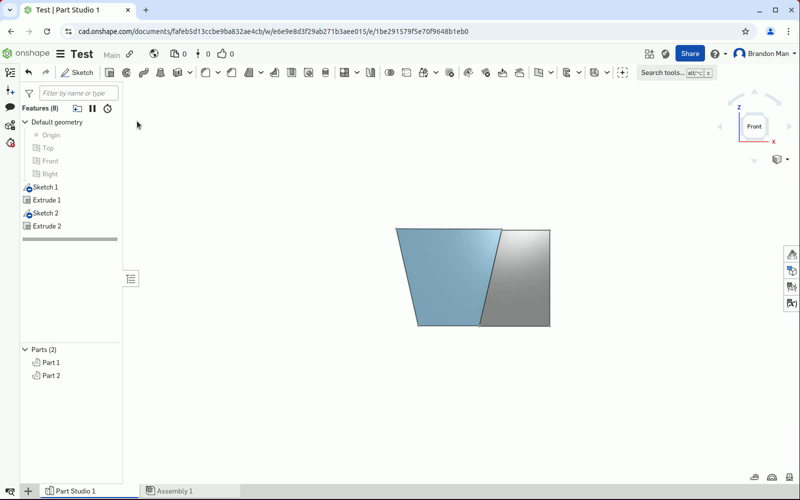
key(shift+h)
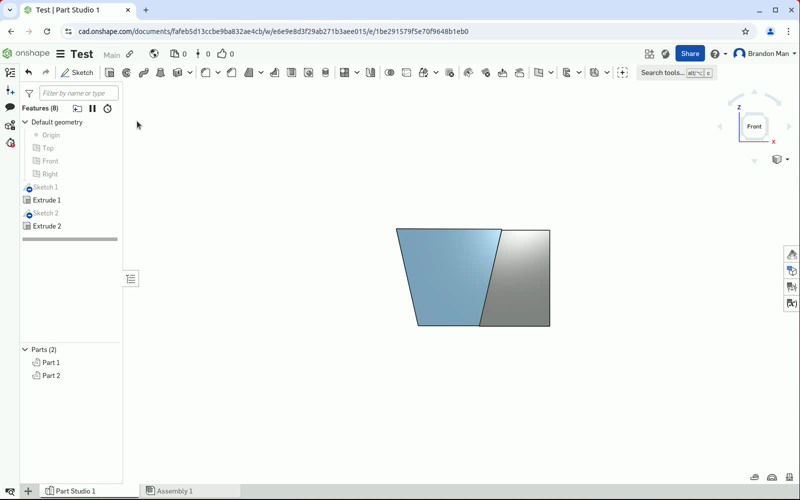
mouse_move(73, 189)
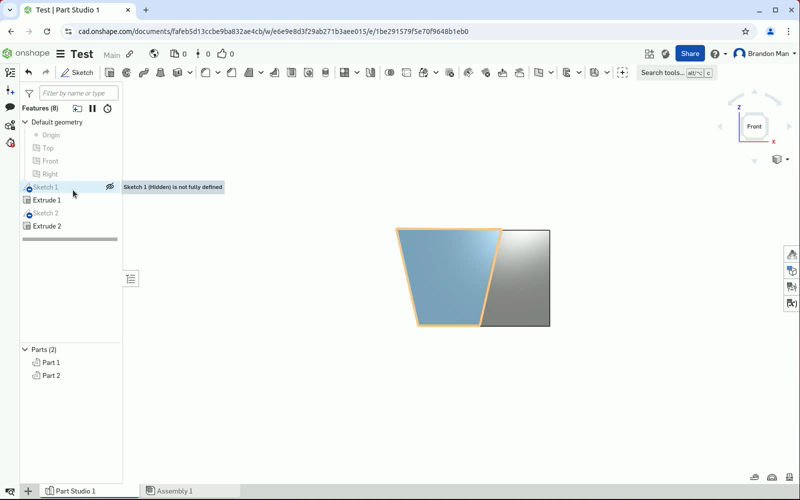
click(73, 189)
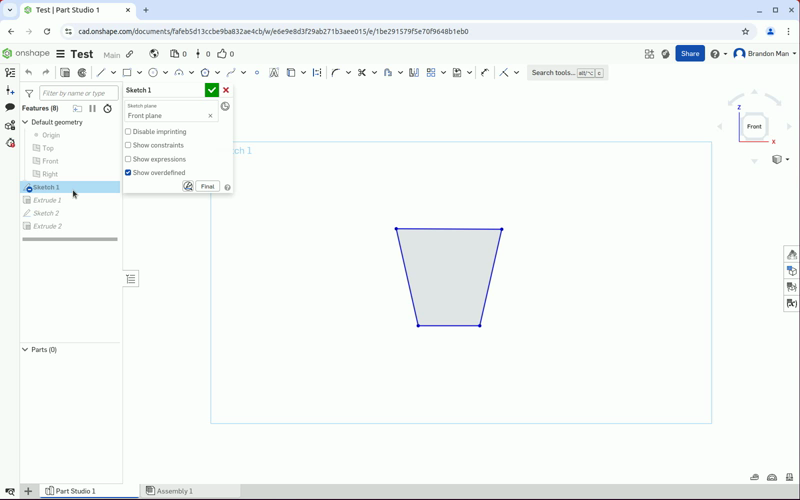
mouse_move(229, 92)
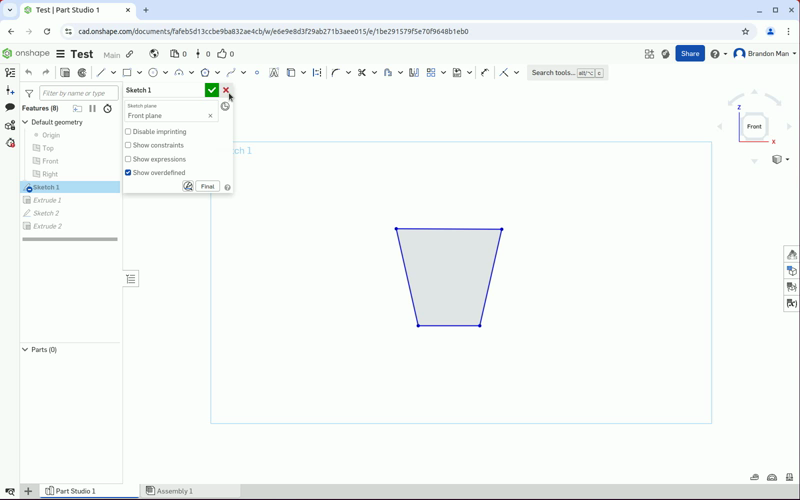
click(229, 92)
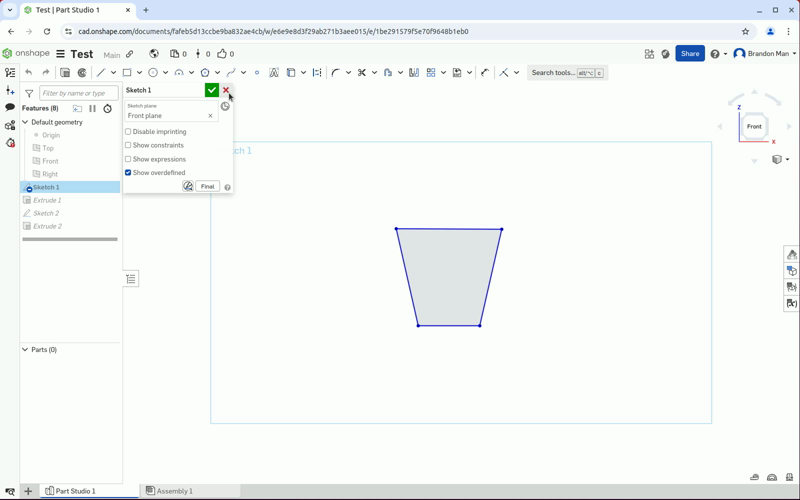
key(shift+s)
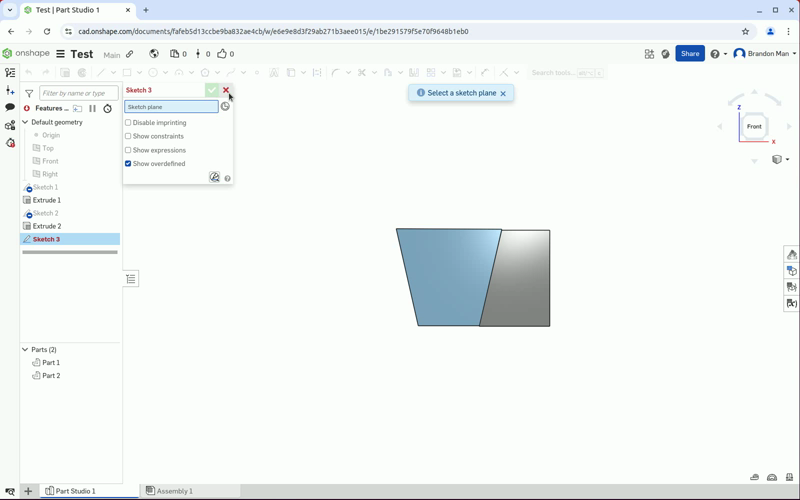
mouse_move(73, 163)
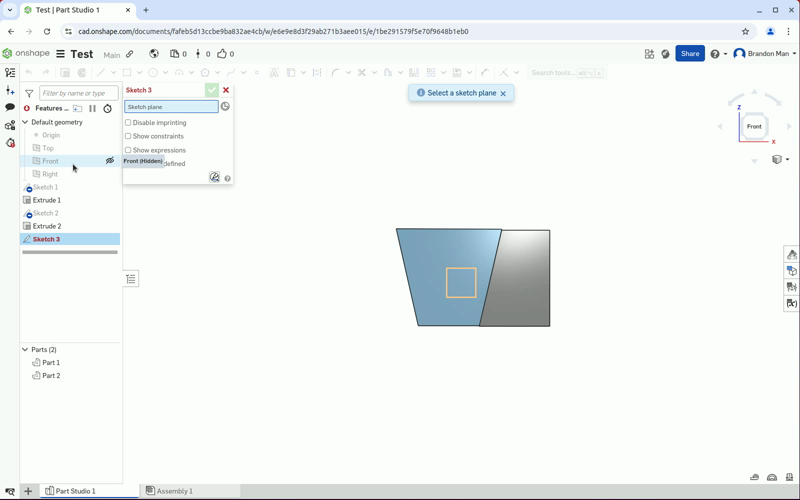
click(73, 163)
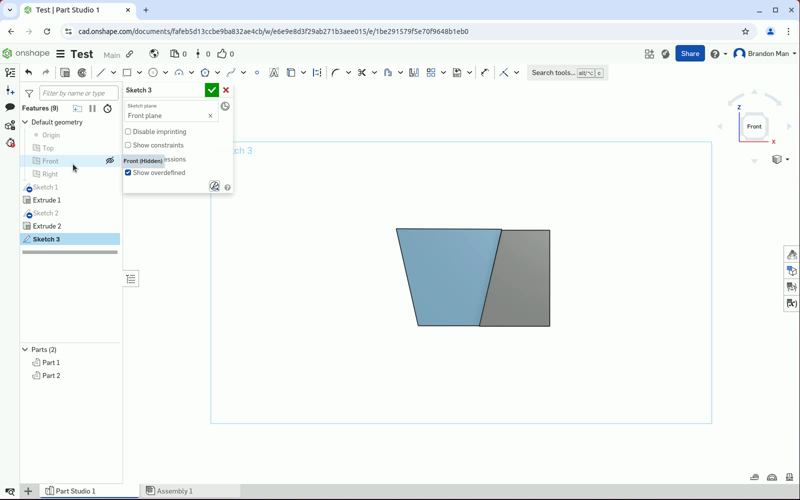
mouse_move(73, 352)
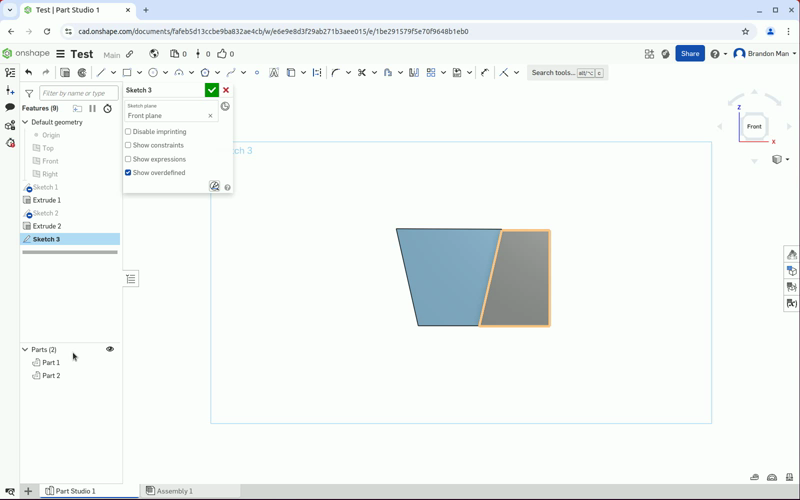
key(y)
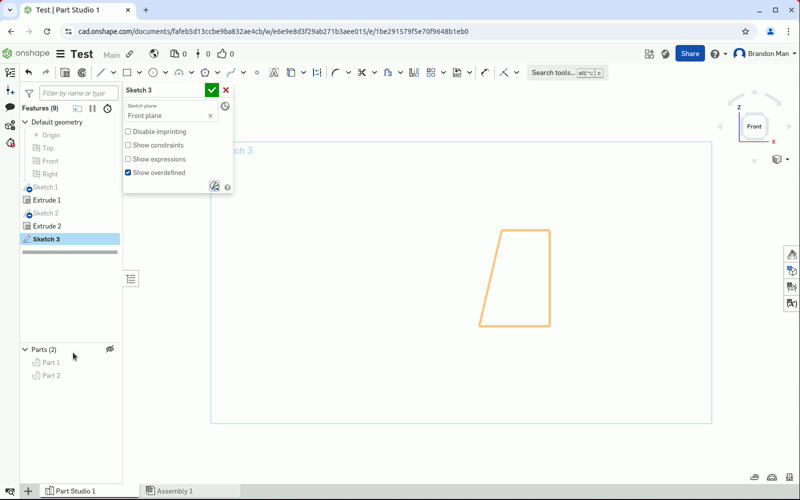
key(l)
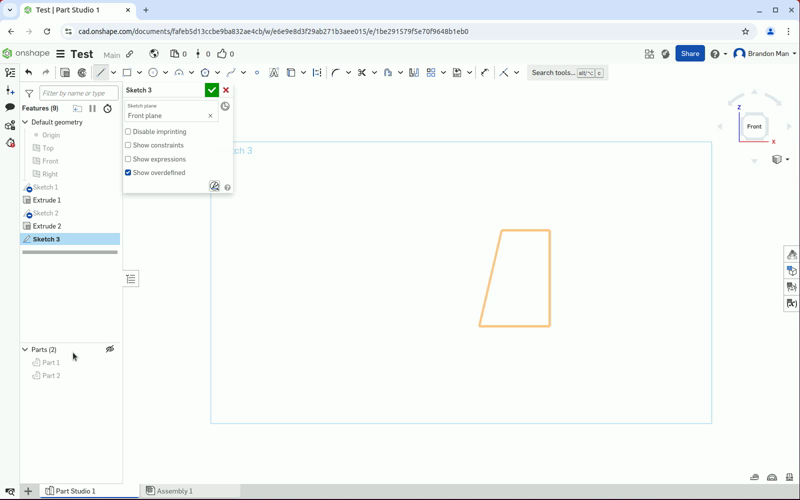
key_down(shift)
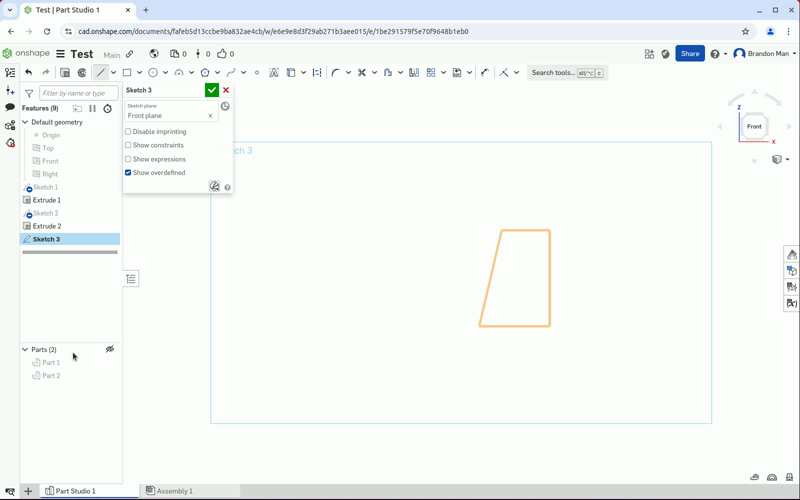
mouse_move(348, 326)
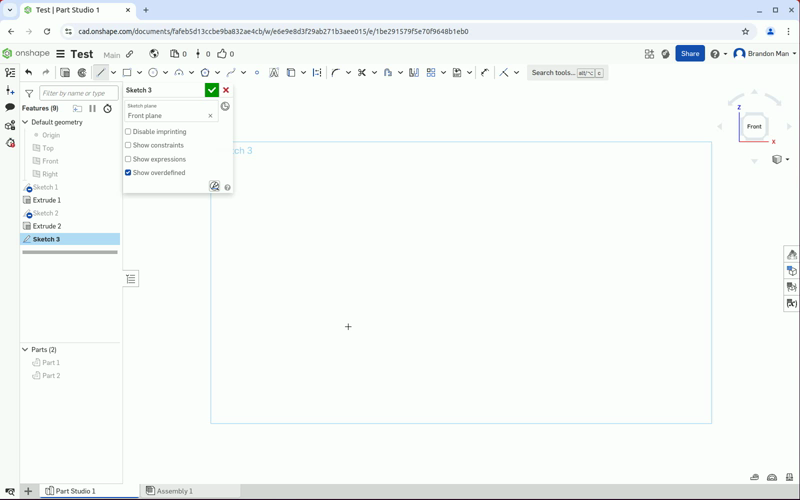
click(348, 326)
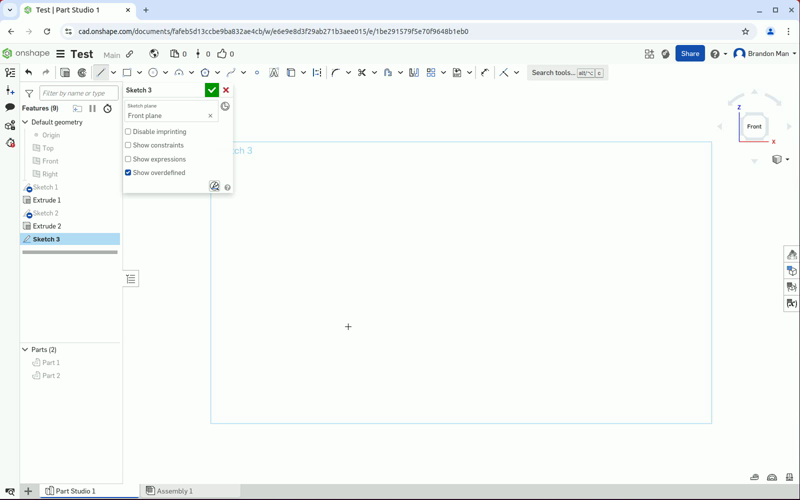
key_up(shift)
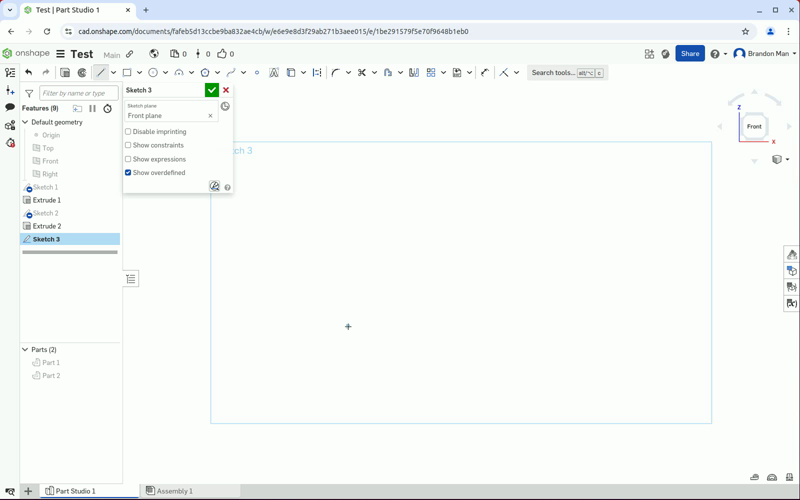
key_down(shift)
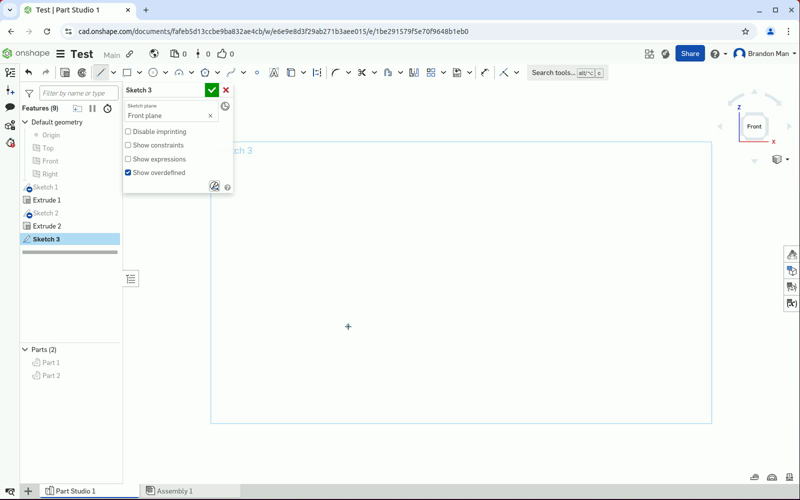
mouse_move(418, 326)
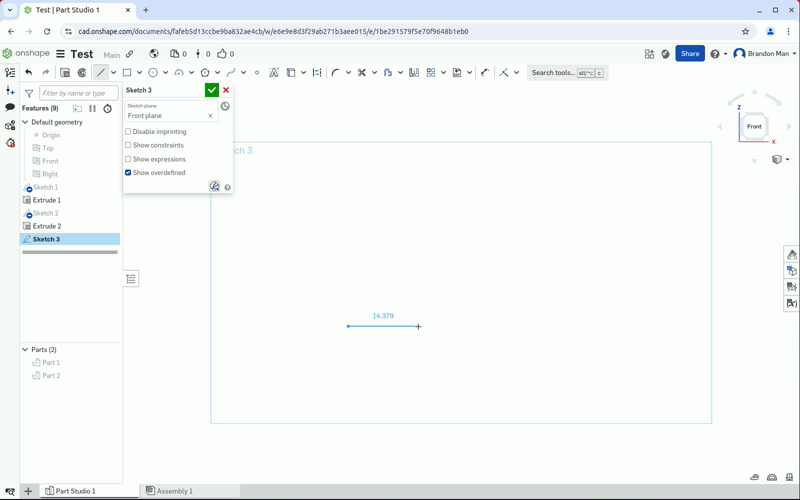
click(418, 326)
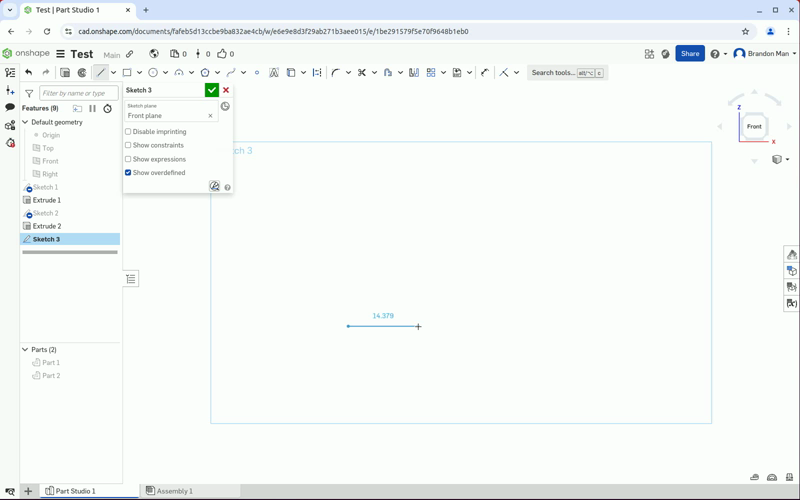
key_up(shift)
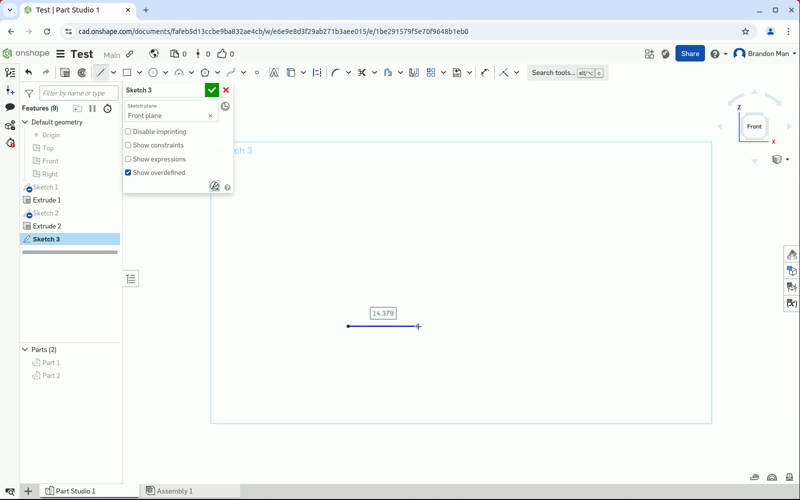
key_down(shift)
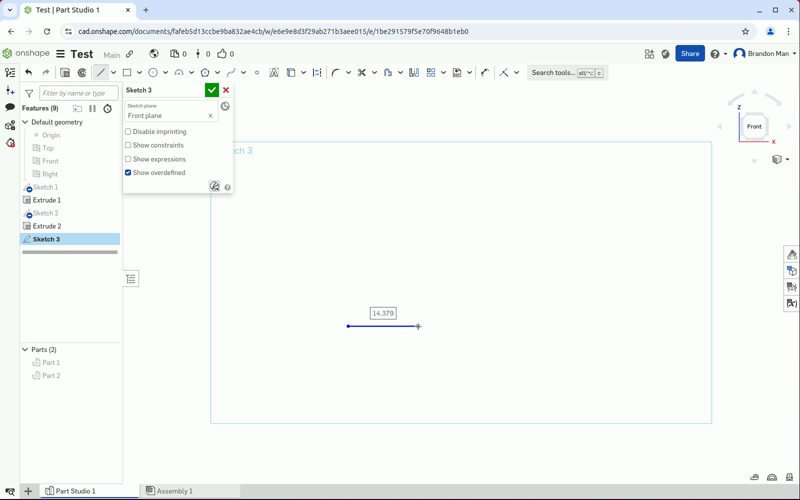
mouse_move(396, 230)
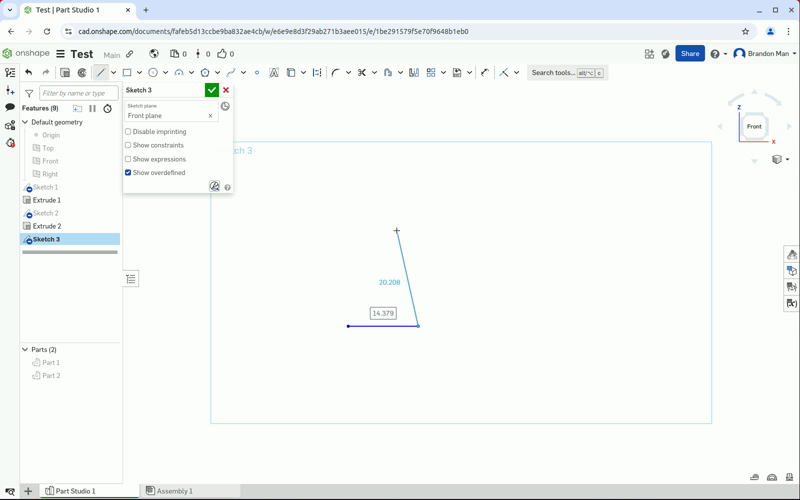
click(396, 230)
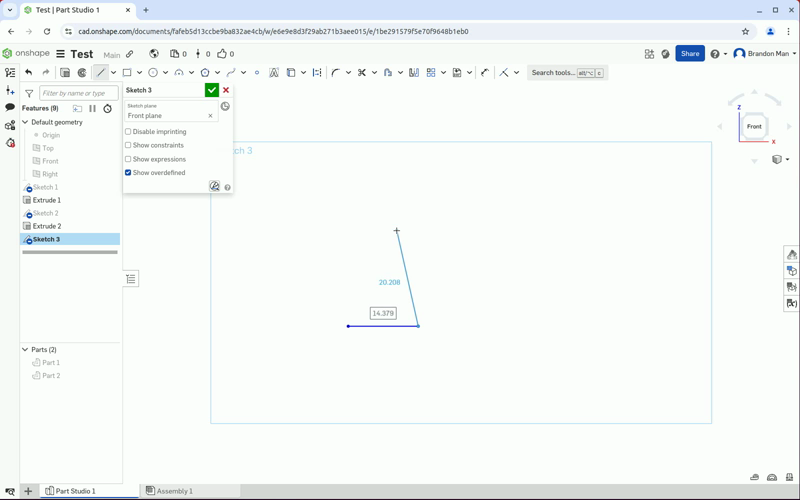
key_up(shift)
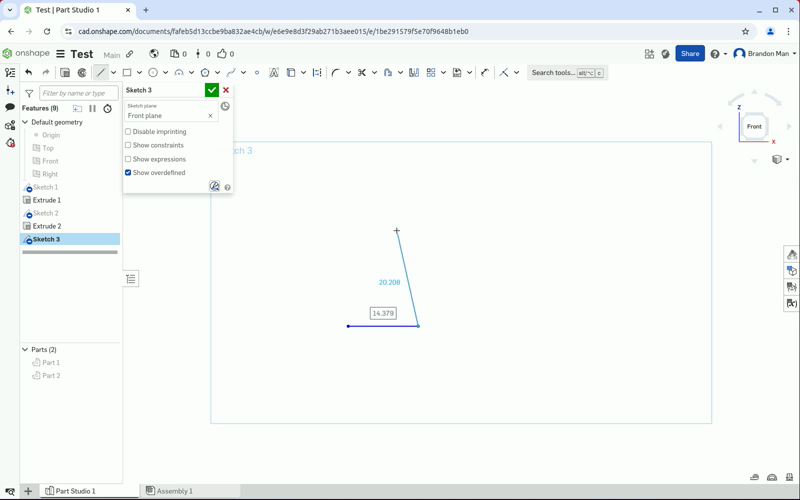
key_down(shift)
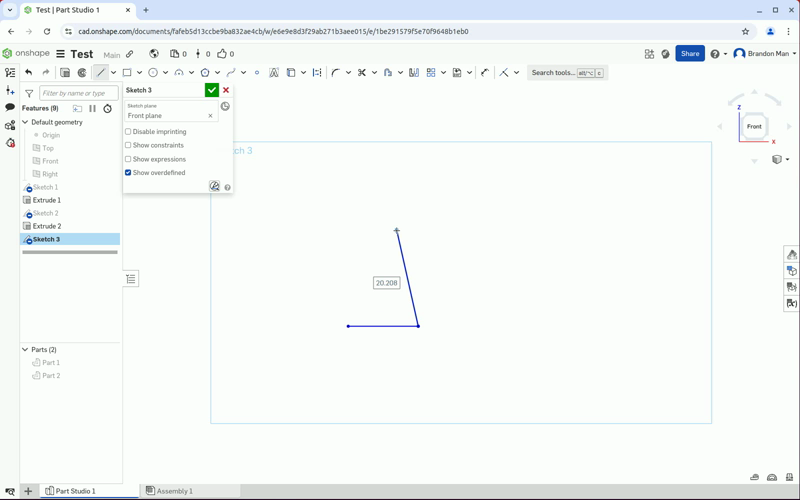
mouse_move(426, 230)
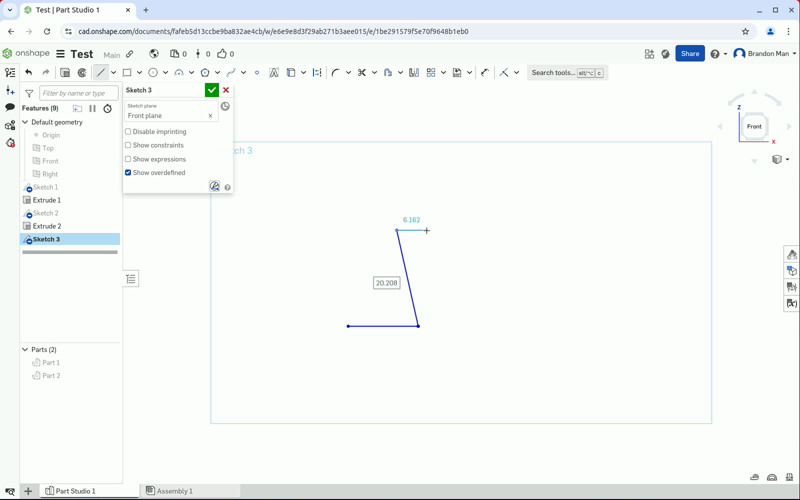
mouse_move(348, 230)
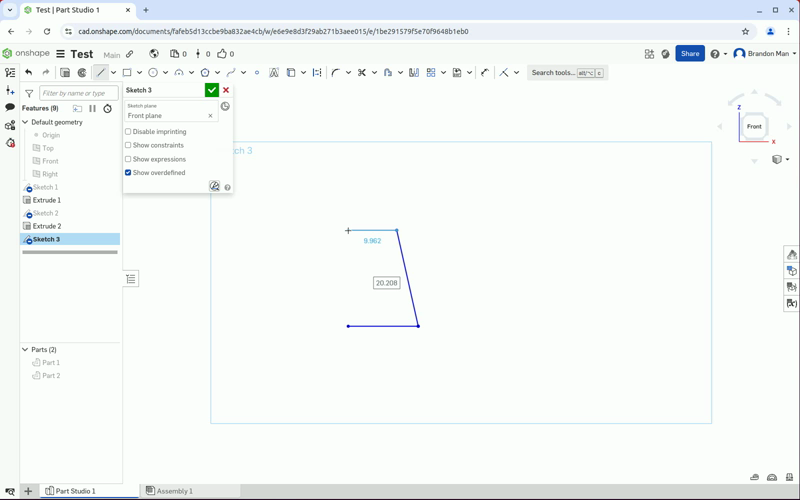
click(348, 230)
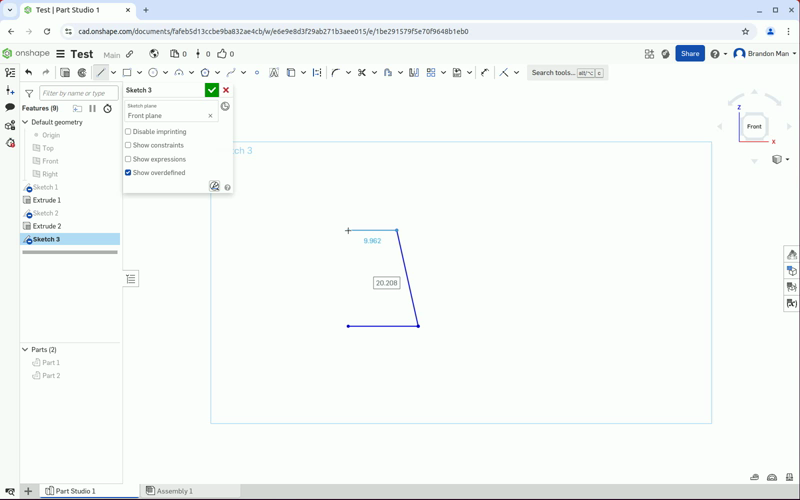
key_up(shift)
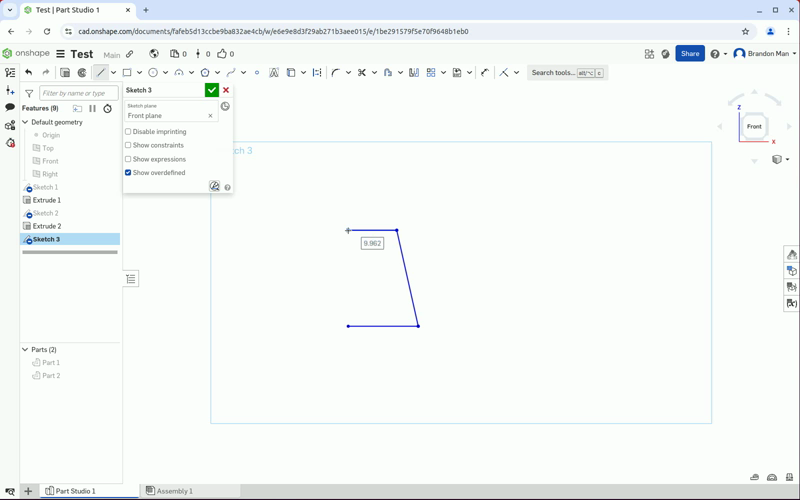
key_down(shift)
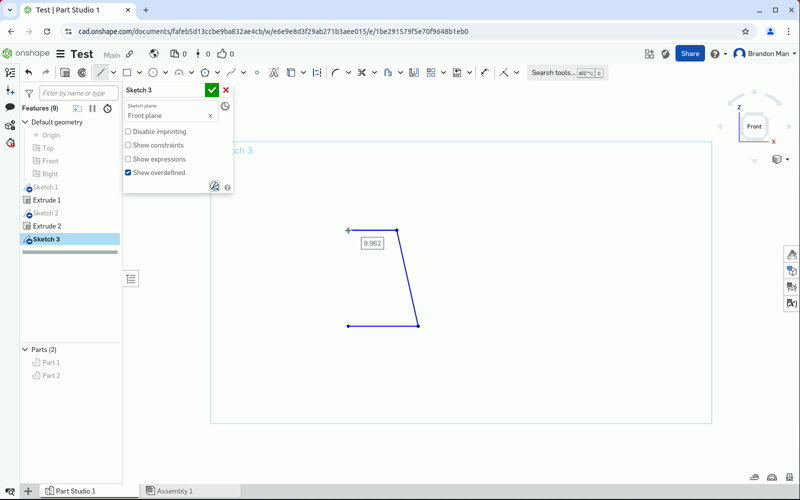
mouse_move(348, 326)
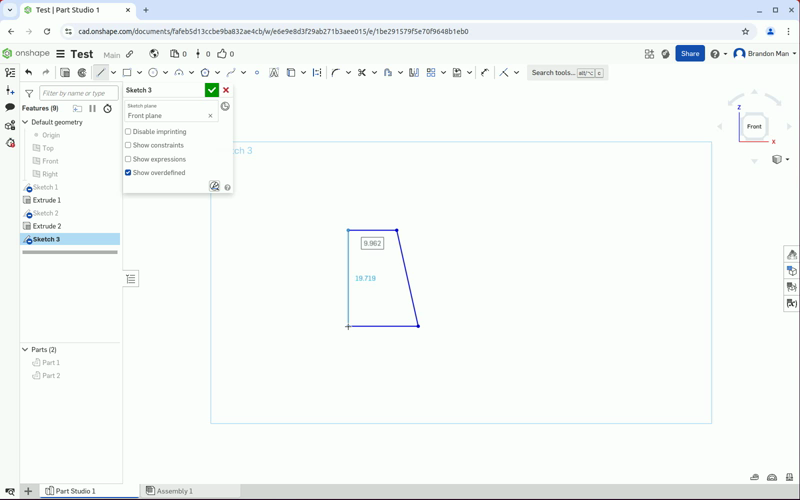
key_up(shift)
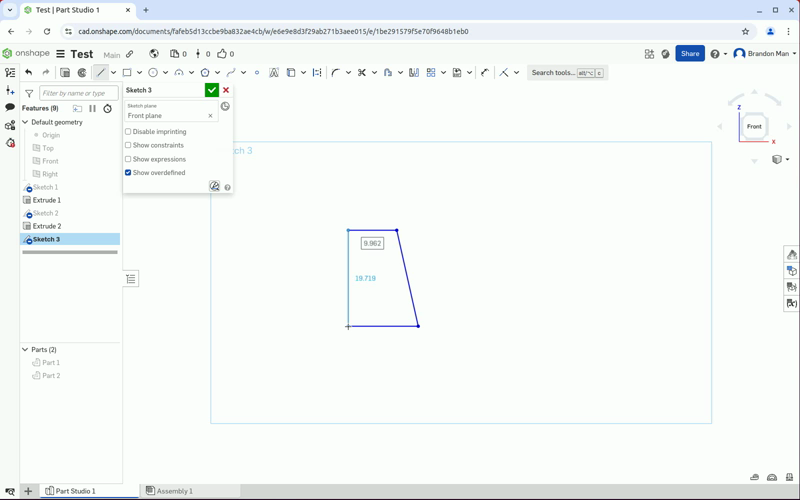
click(348, 326)
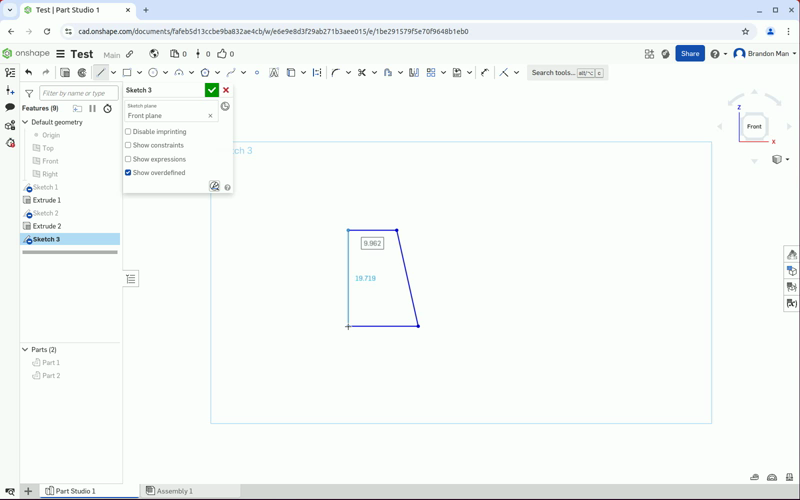
key(esc)
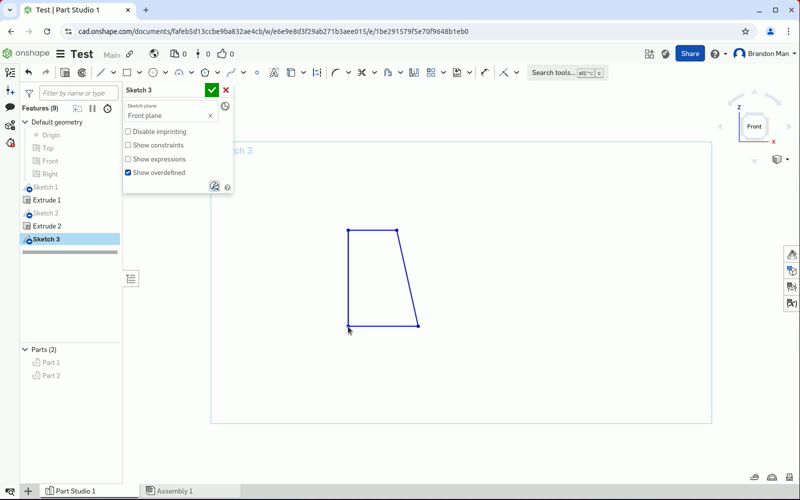
mouse_move(360, 270)
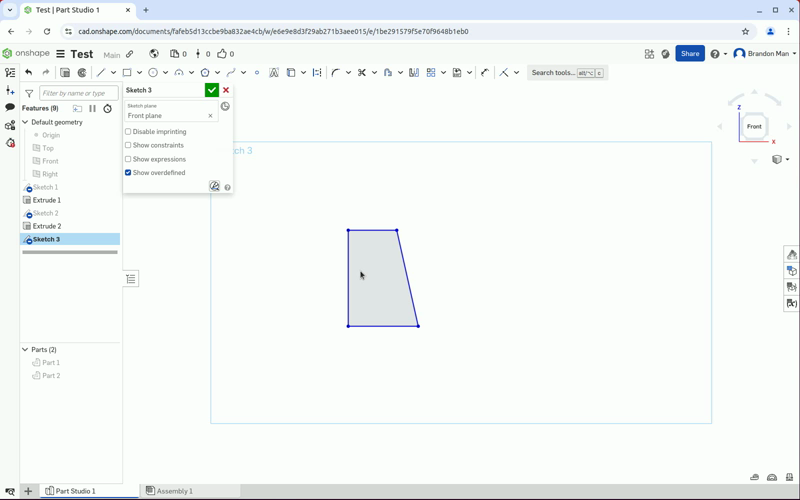
click(360, 270)
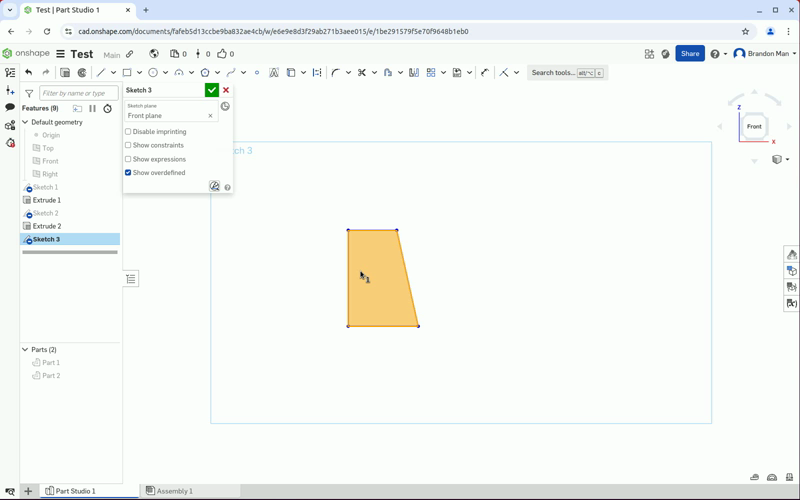
mouse_move(73, 352)
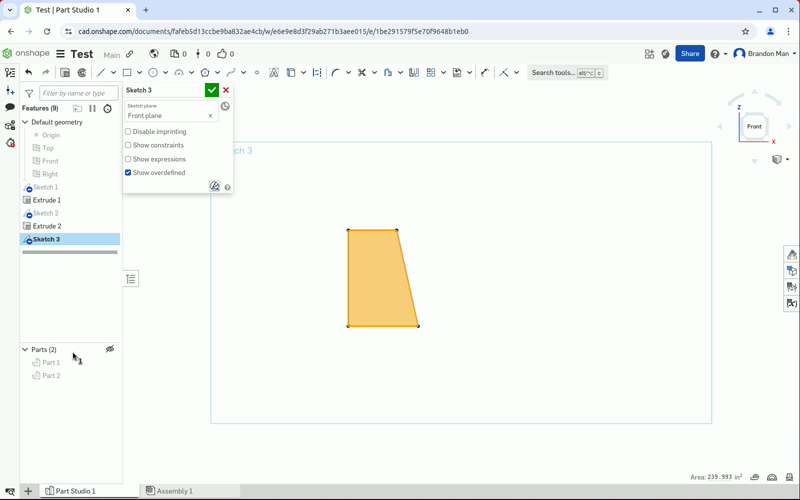
key(shift+y)
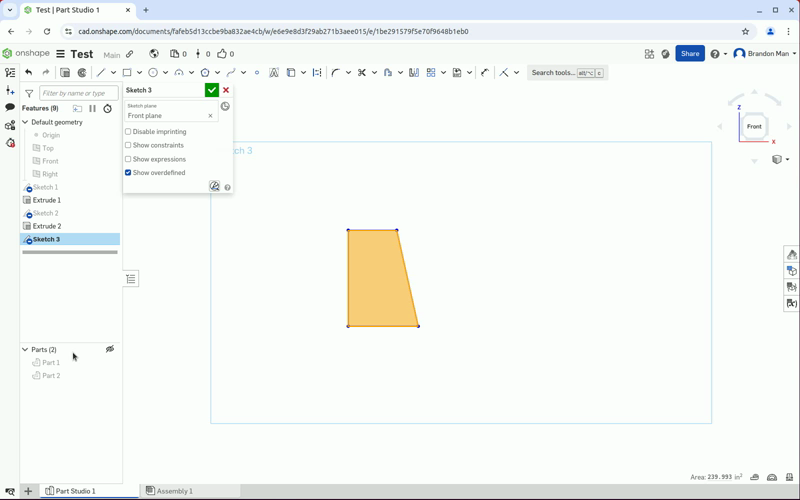
key(shift+e)
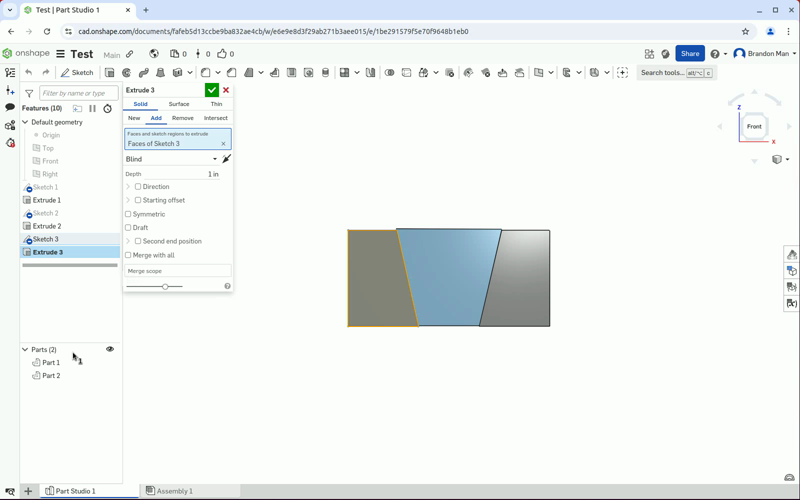
mouse_move(143, 106)
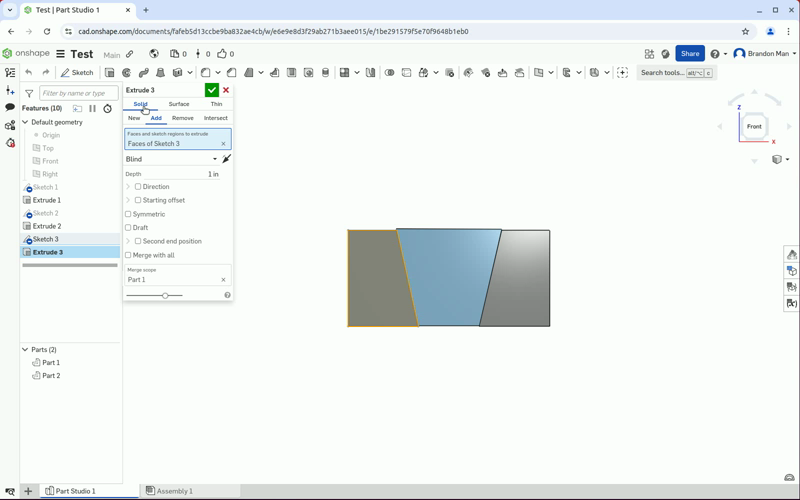
click(143, 106)
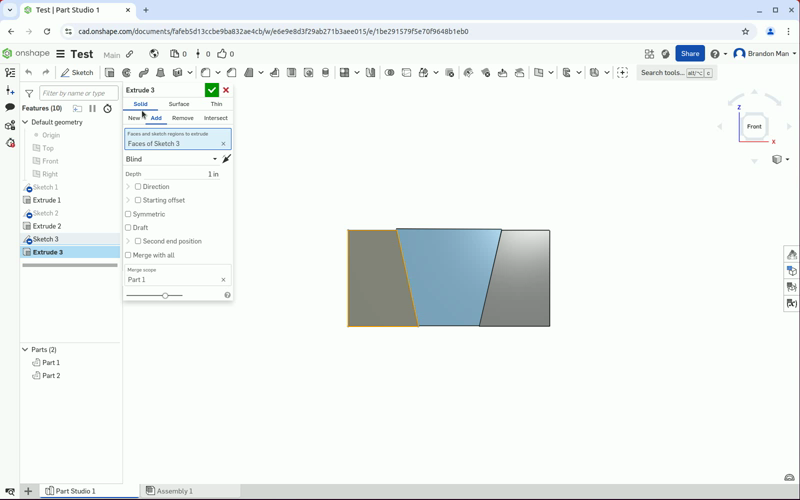
mouse_move(137, 120)
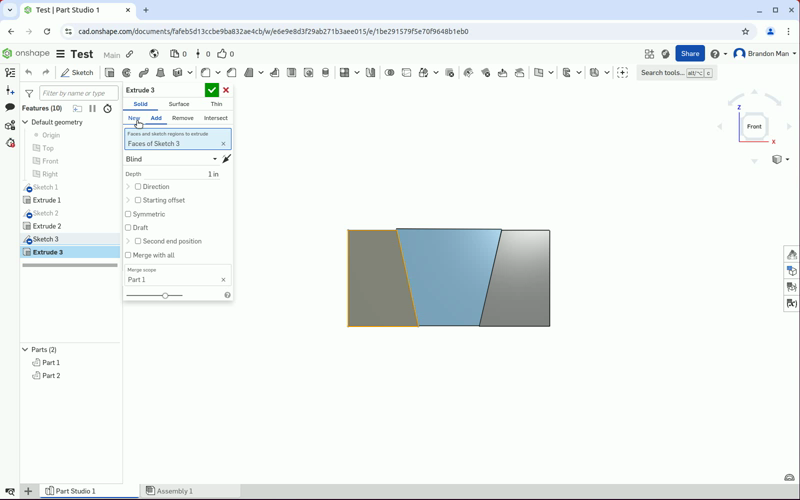
click(137, 120)
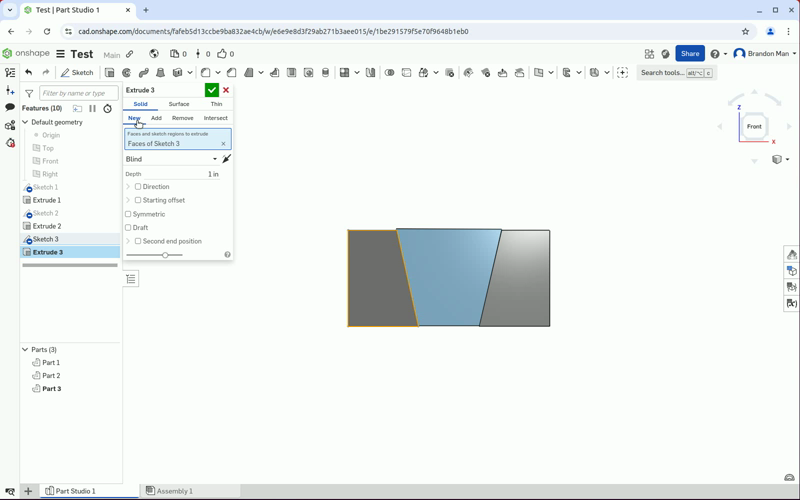
key(tab, 4)
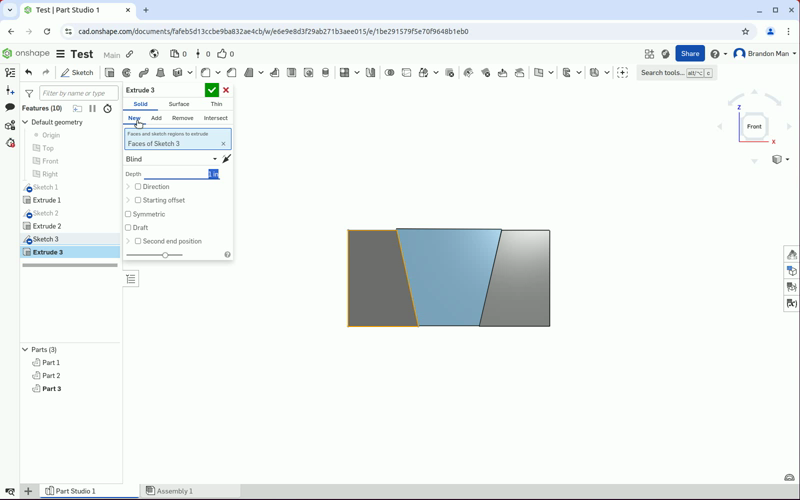
text(10.832)
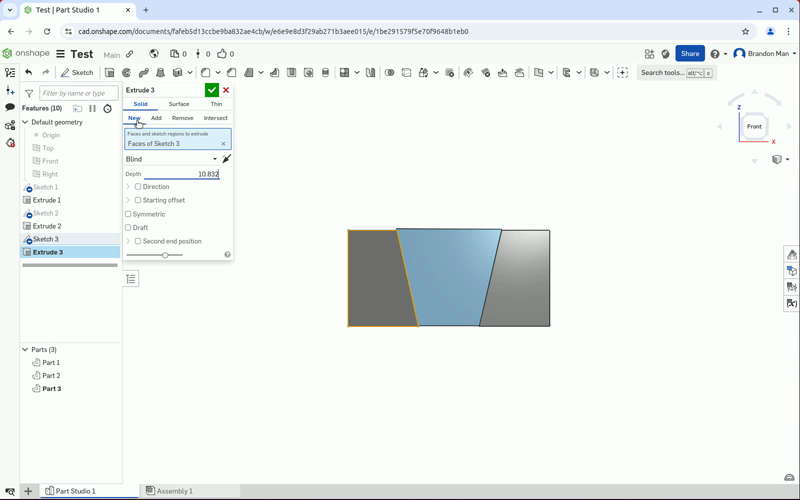
key(enter)
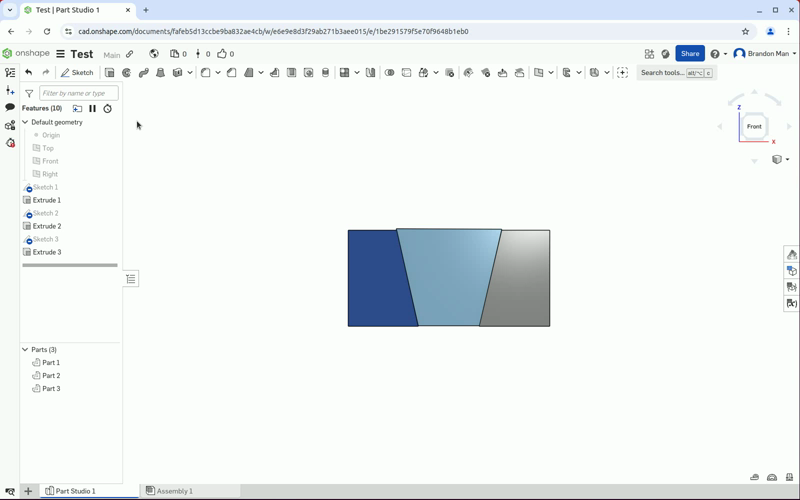
key(shift+h)
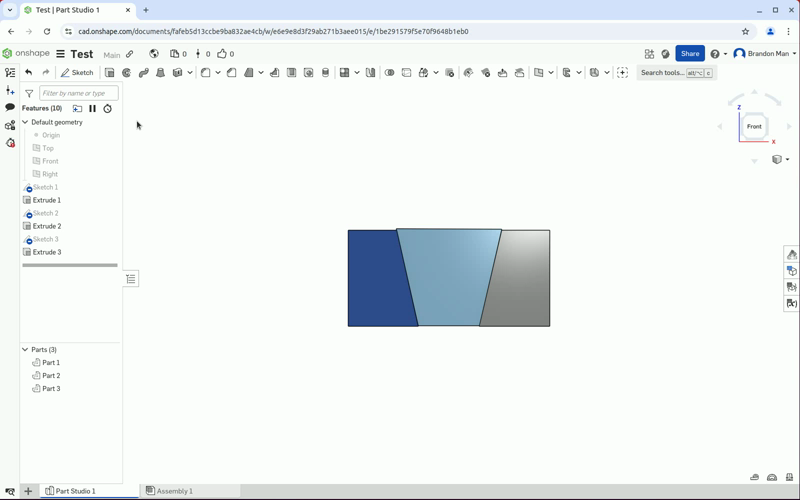
key(shift+h)
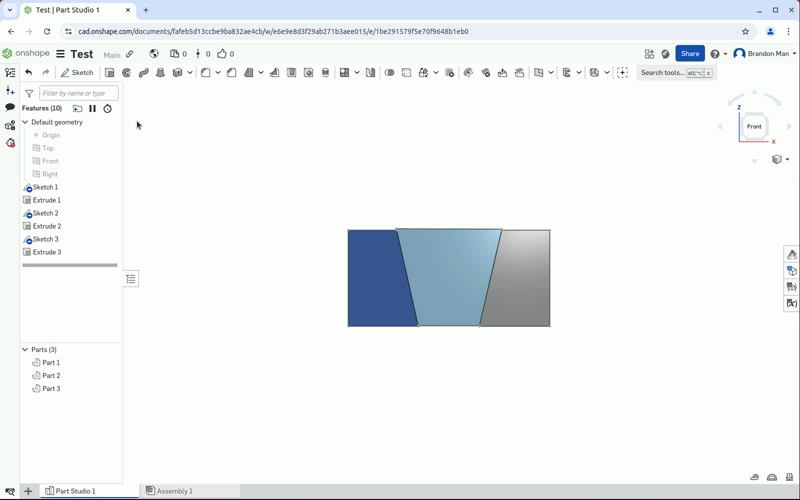
key(shift+7)
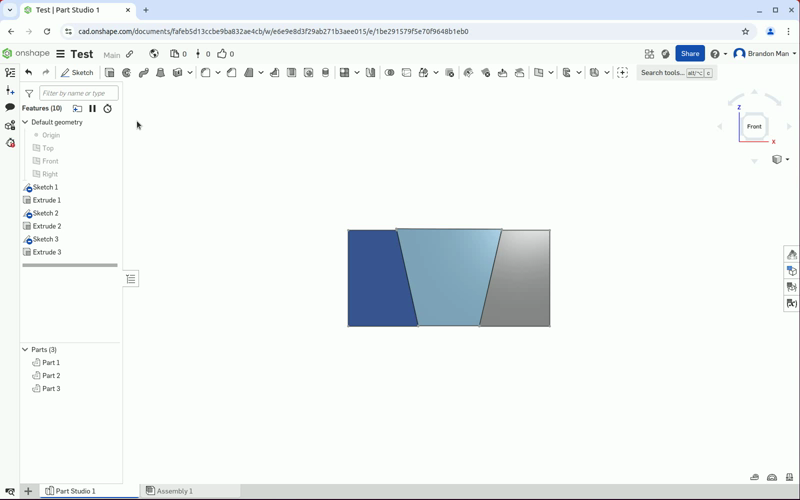
key(left, 2)
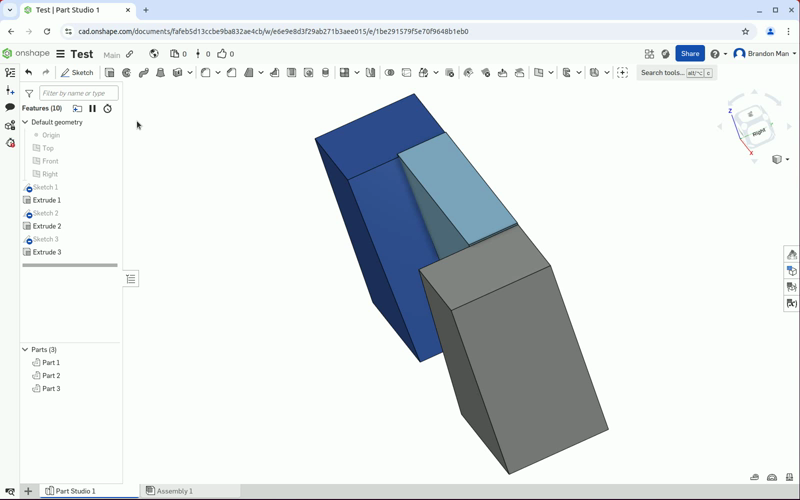
key(down, 2)
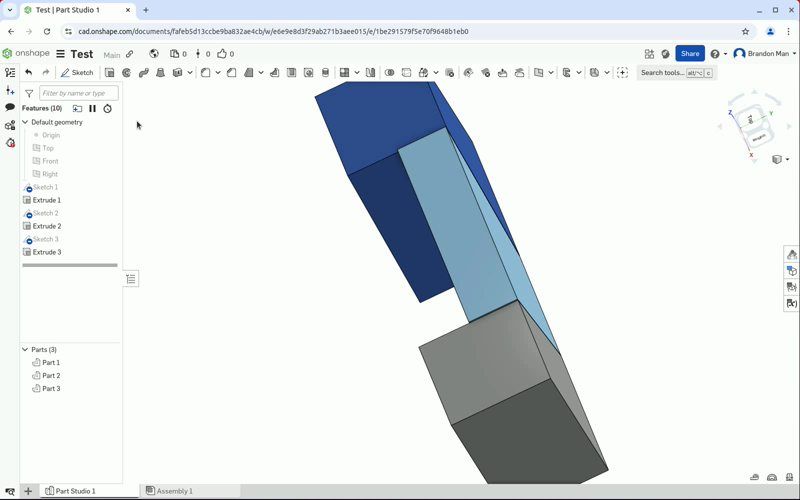
key(up, 2)
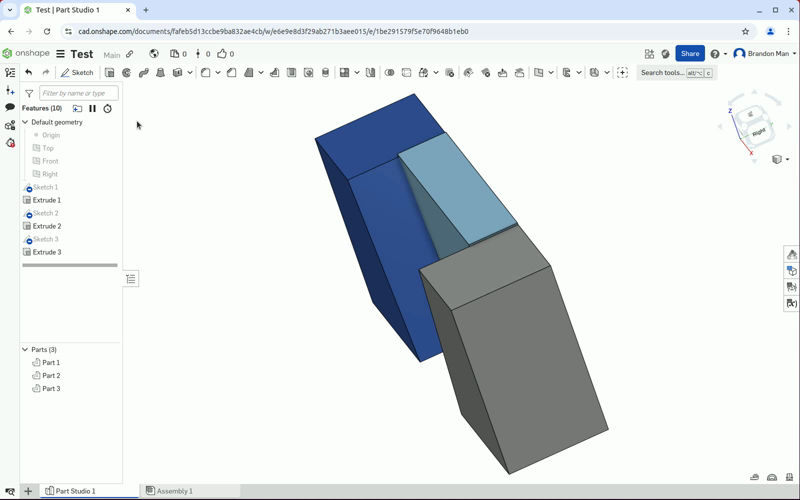
key(right, 2)
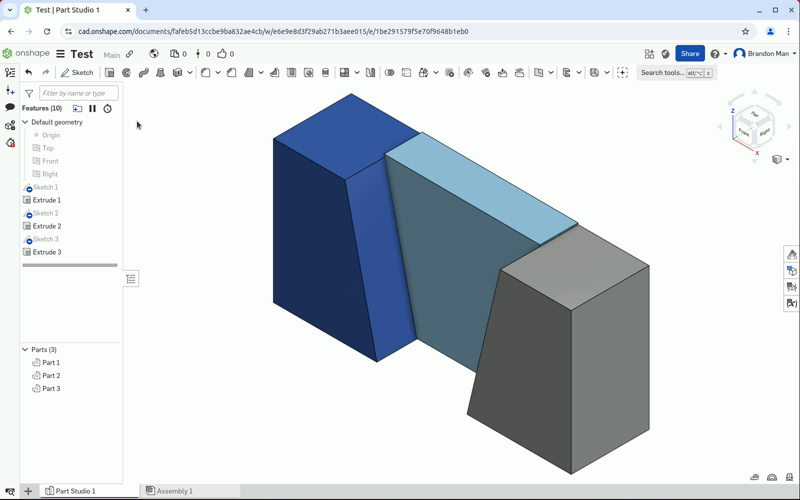
mouse_move(73, 189)
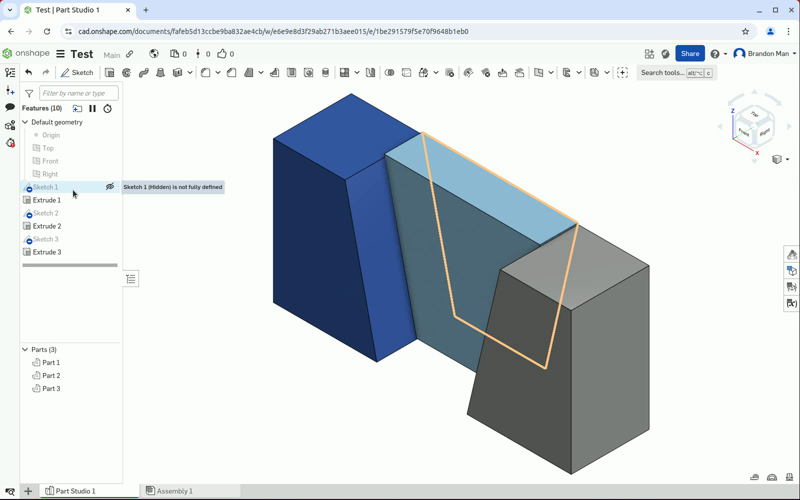
click(73, 189)